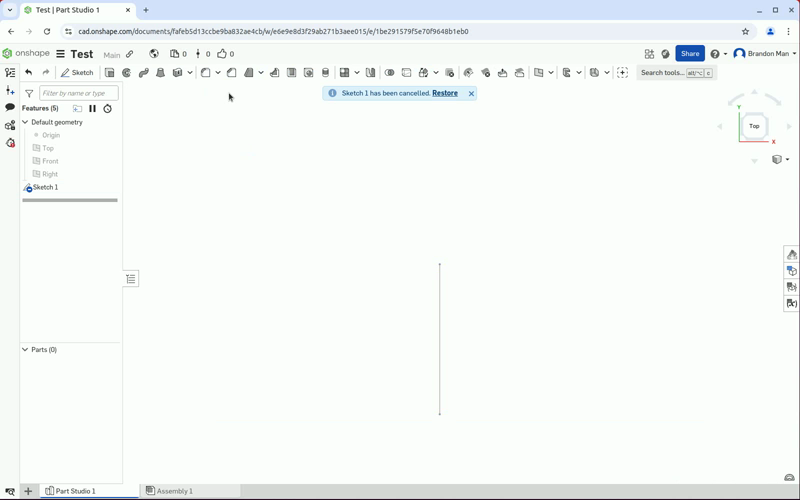
key(shift+h)
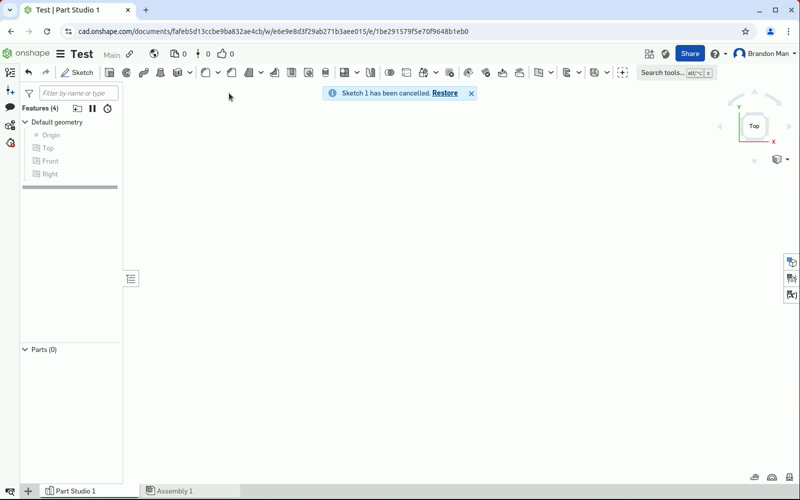
mouse_move(73, 352)
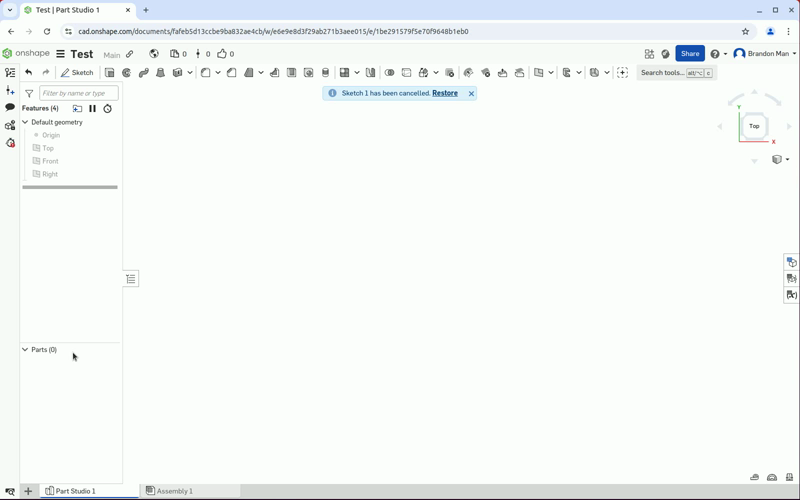
key(y)
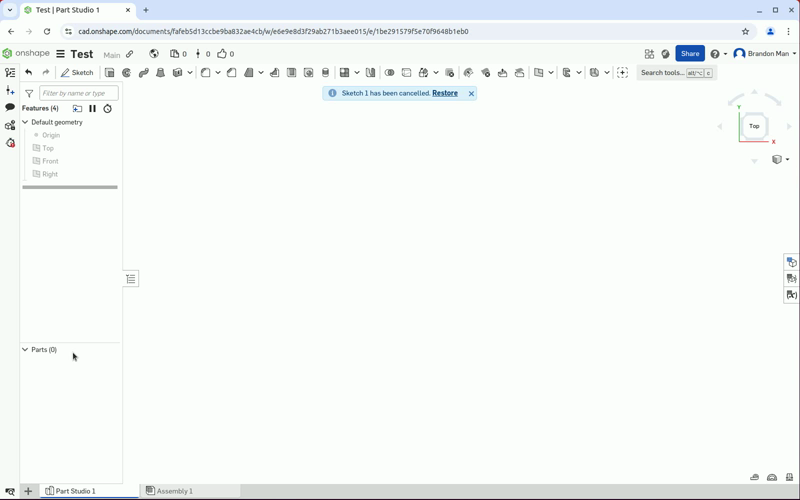
key(shift+p)
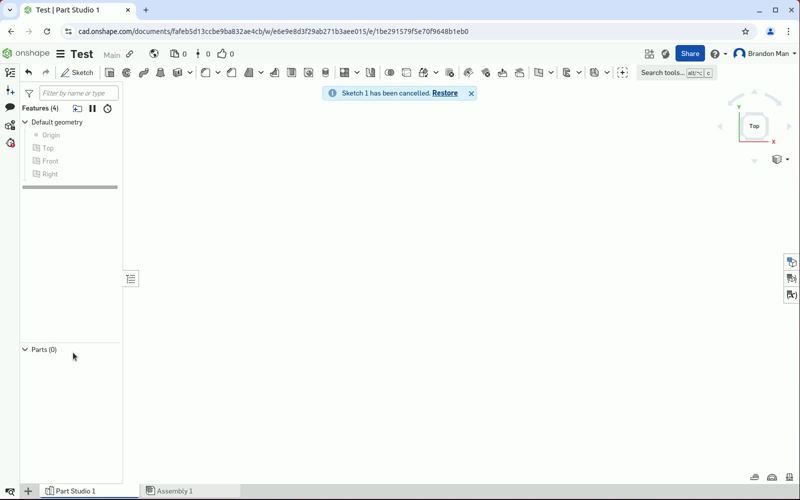
key(space)
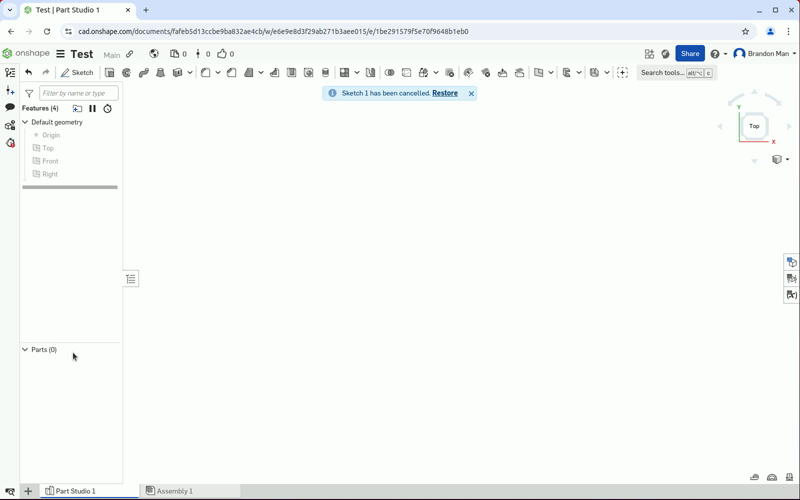
key_down(shift)
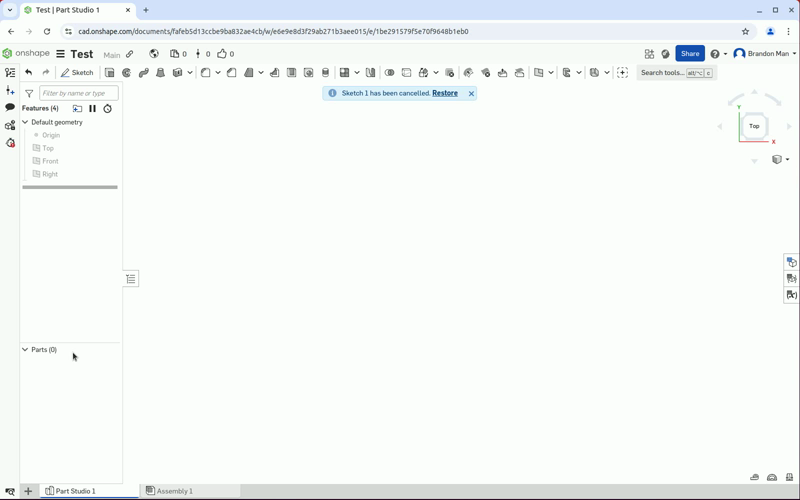
key(up)
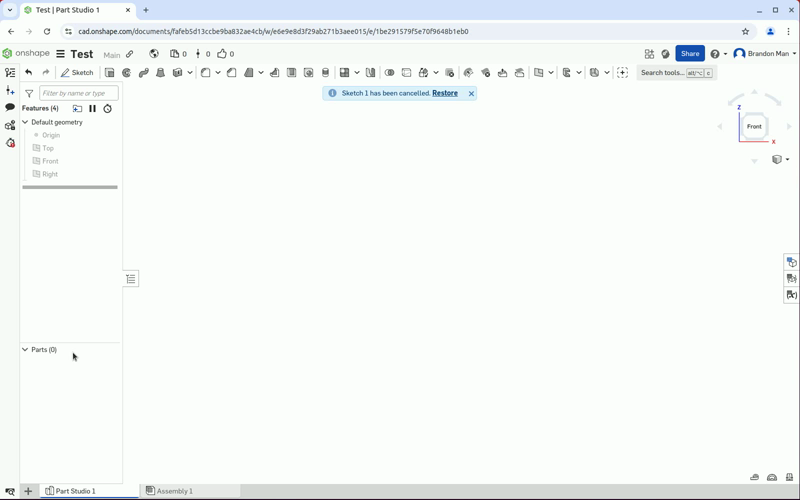
key_up(shift)
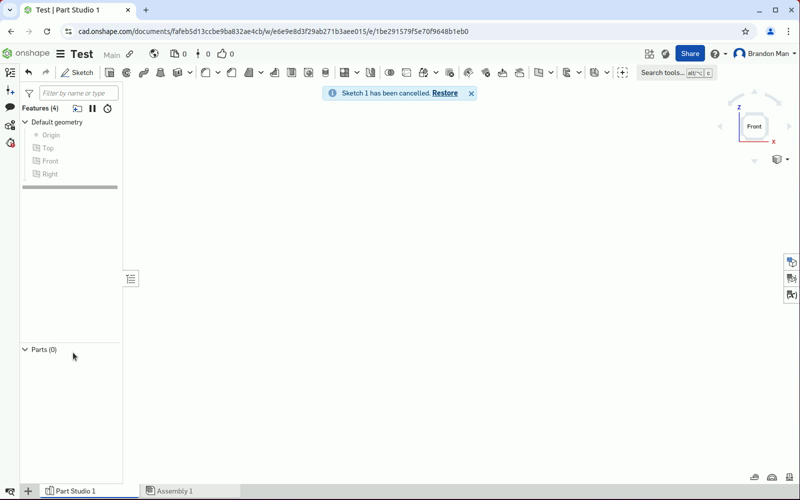
mouse_move(73, 352)
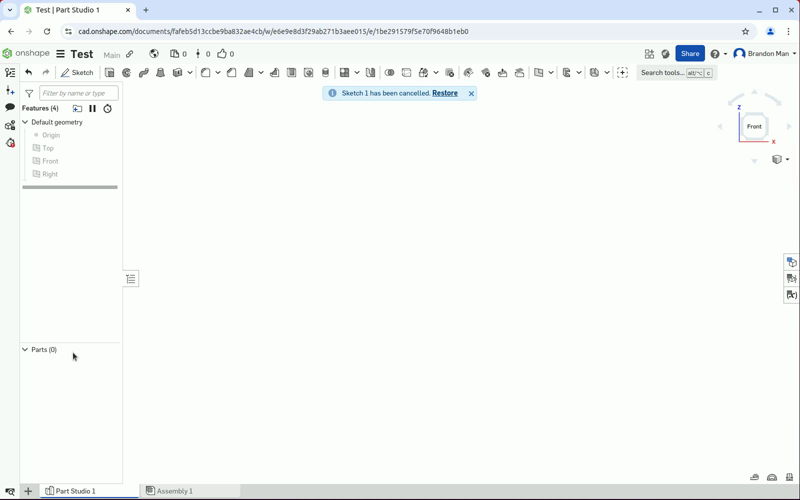
key(shift+y)
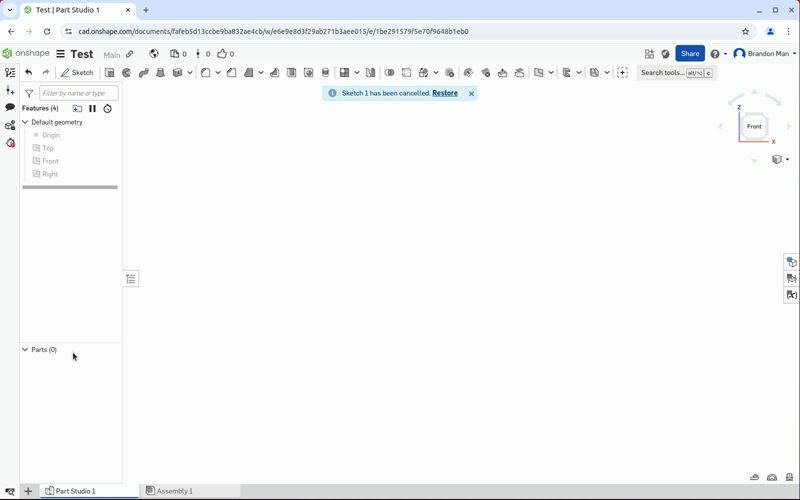
key(shift+s)
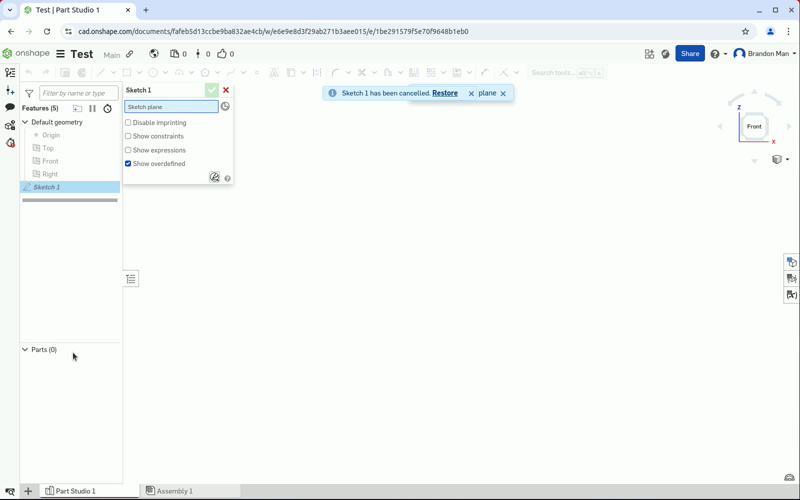
mouse_move(73, 163)
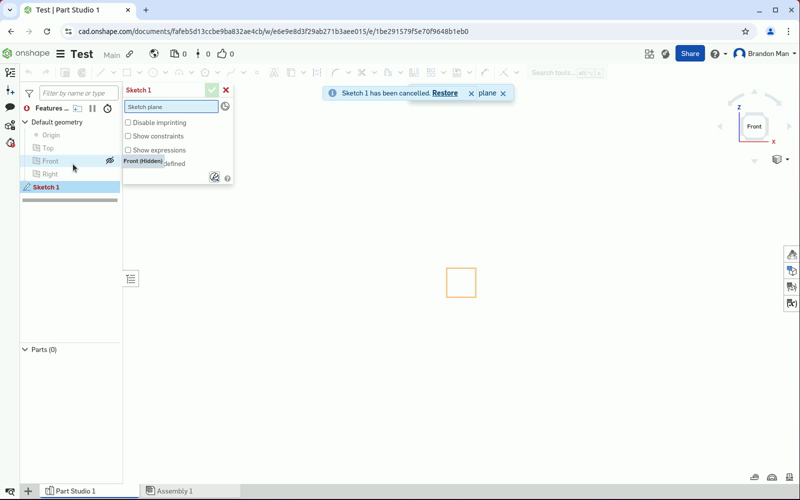
click(73, 163)
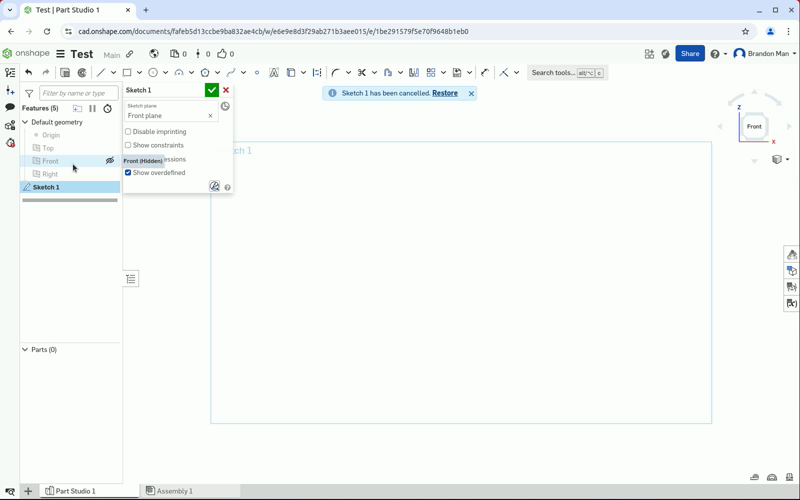
mouse_move(73, 352)
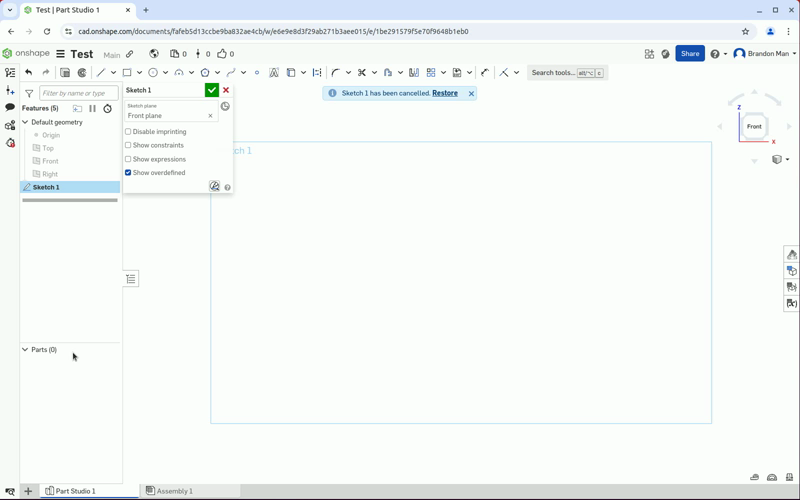
key(y)
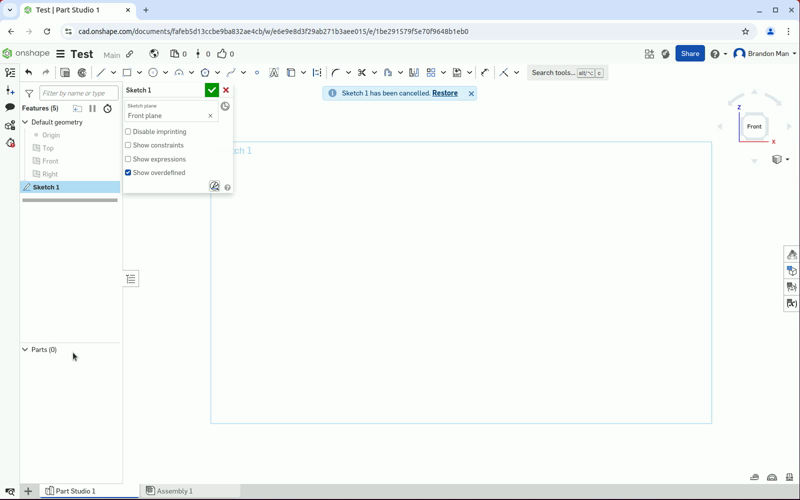
key(l)
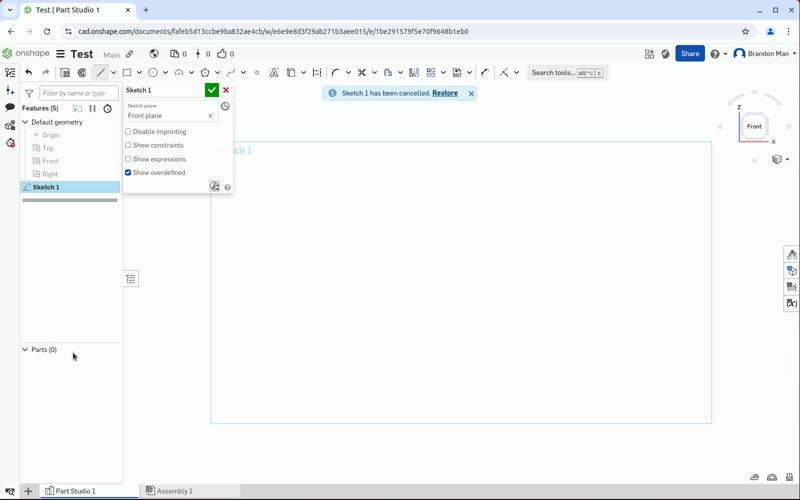
key_down(shift)
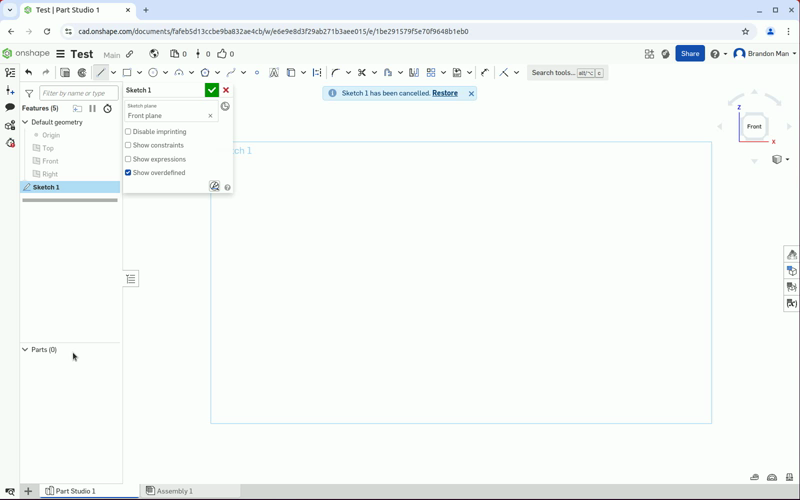
mouse_move(361, 282)
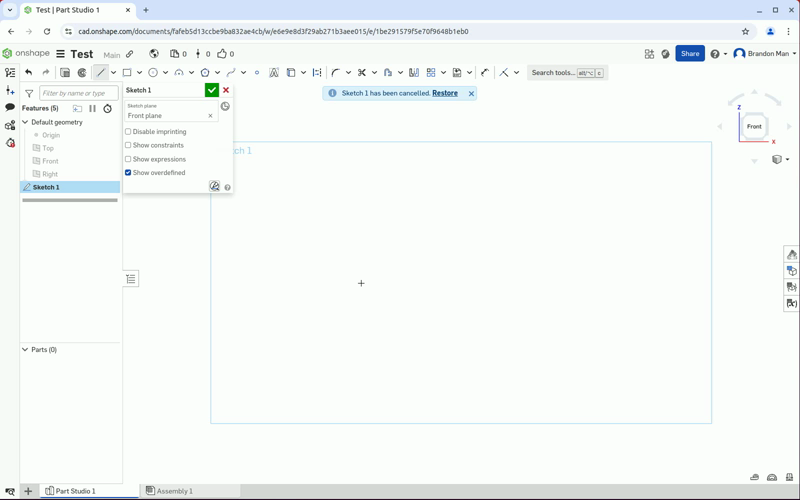
click(361, 282)
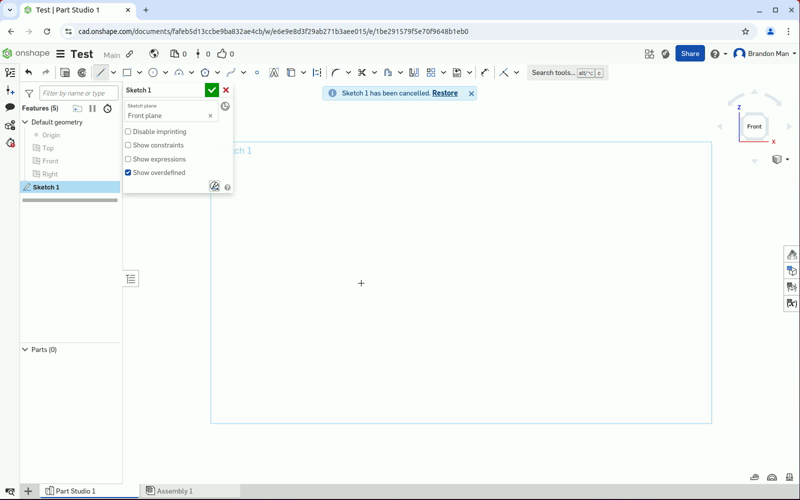
key_up(shift)
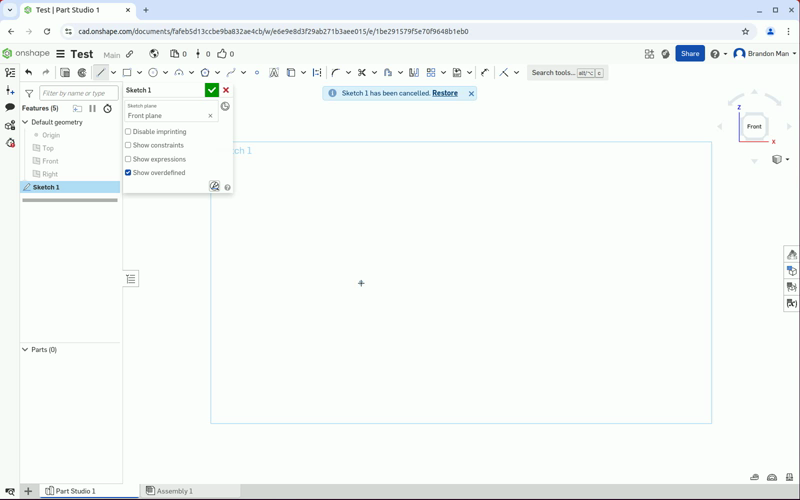
key_down(shift)
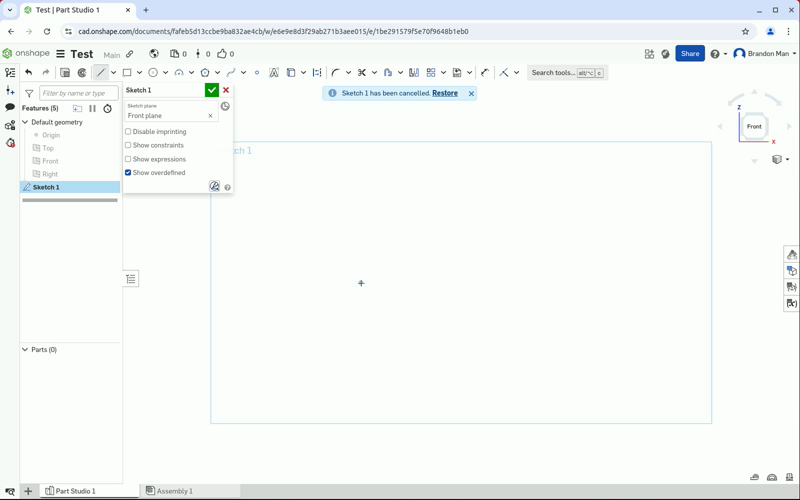
mouse_move(460, 394)
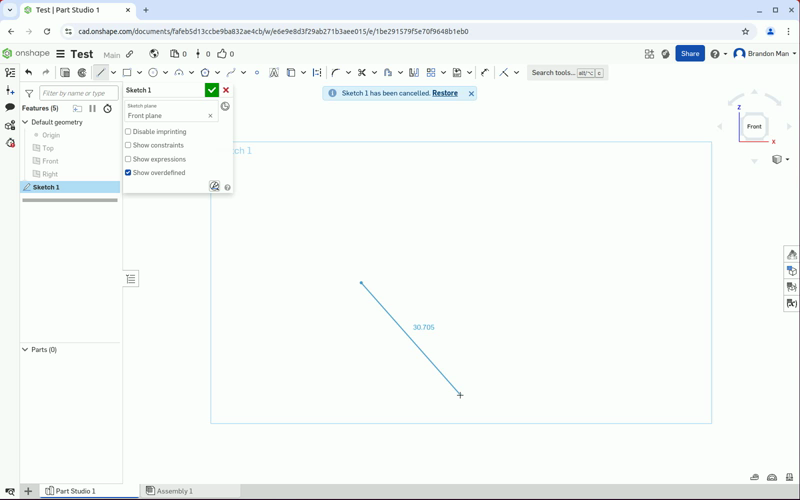
click(460, 394)
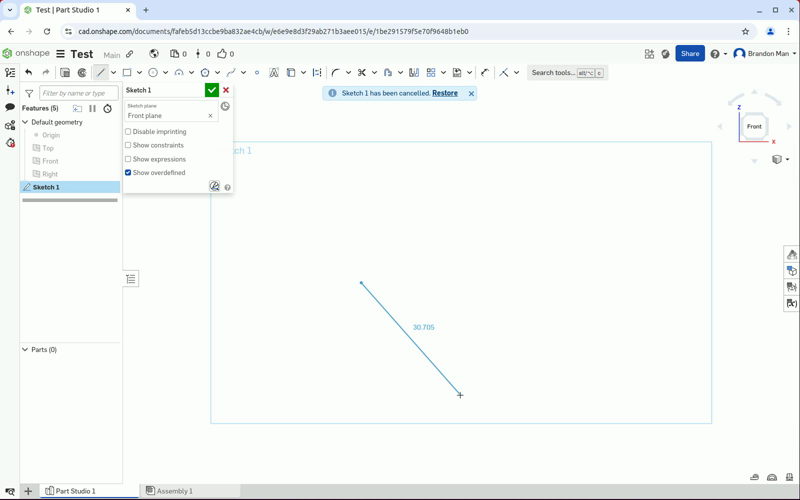
key_up(shift)
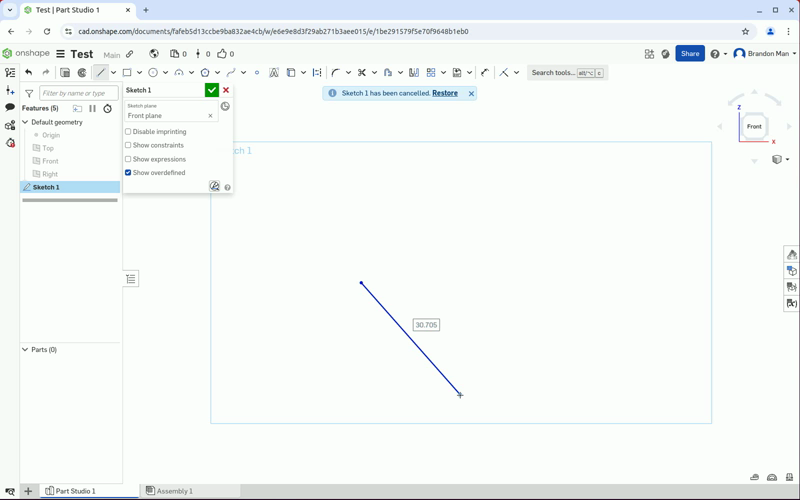
key_down(shift)
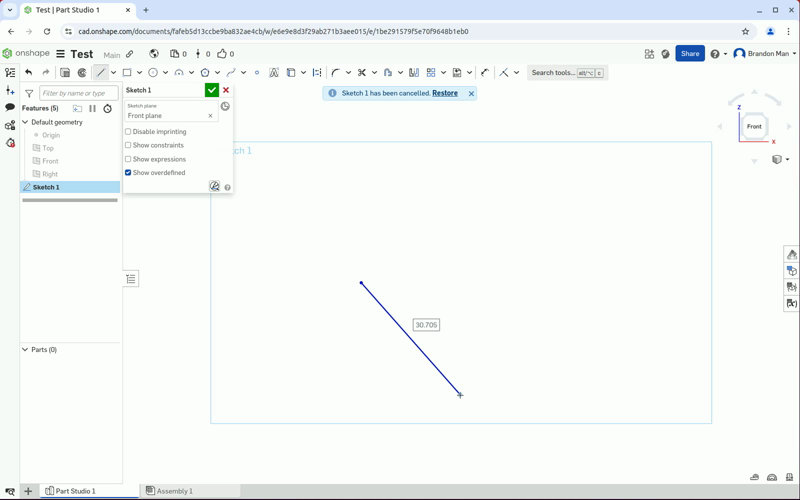
mouse_move(561, 282)
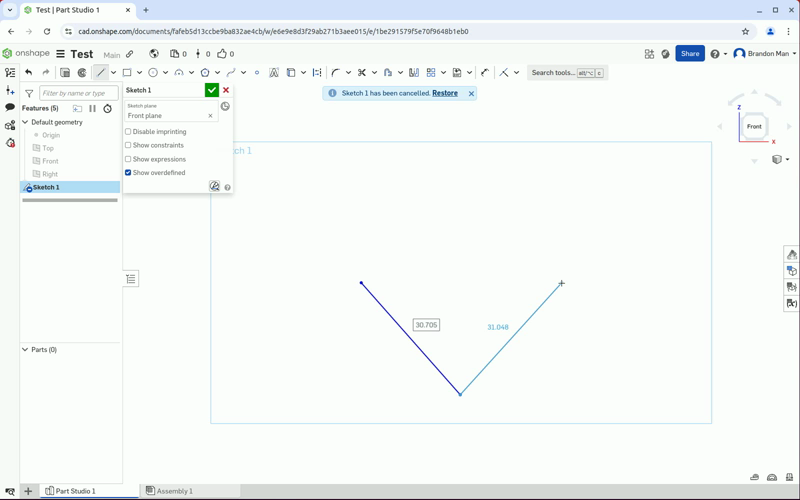
click(561, 282)
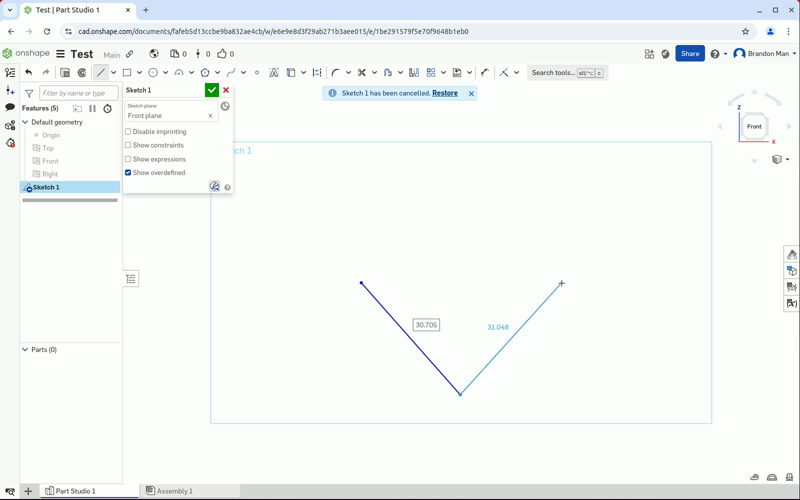
key_up(shift)
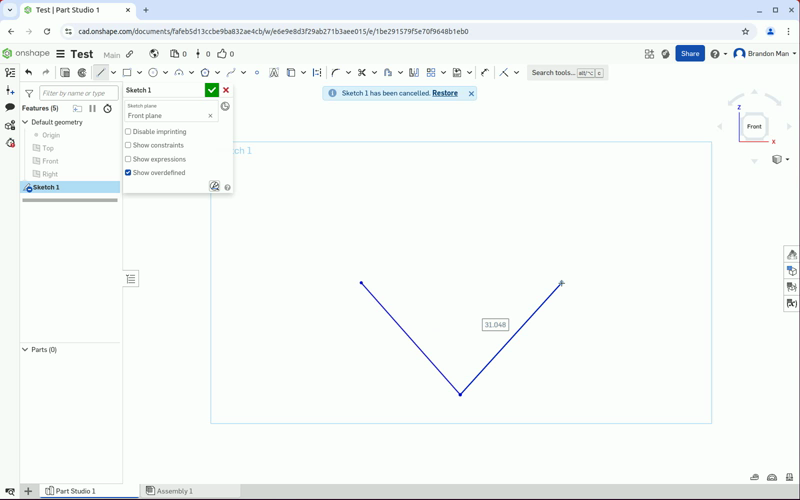
key_down(shift)
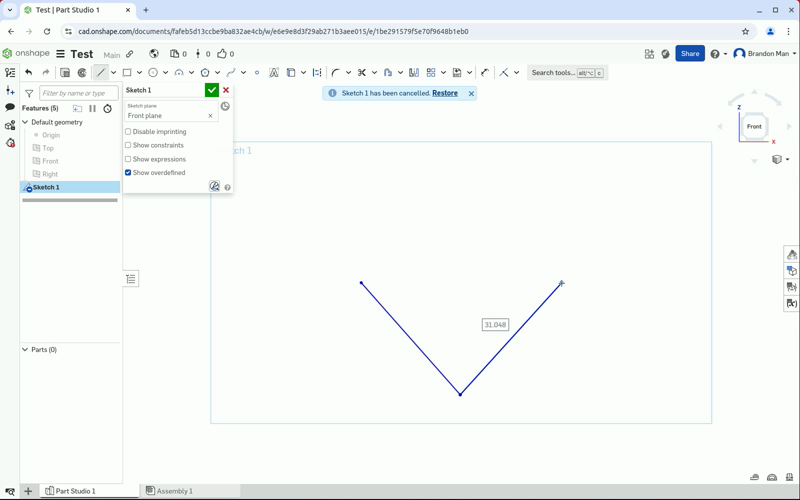
mouse_move(460, 179)
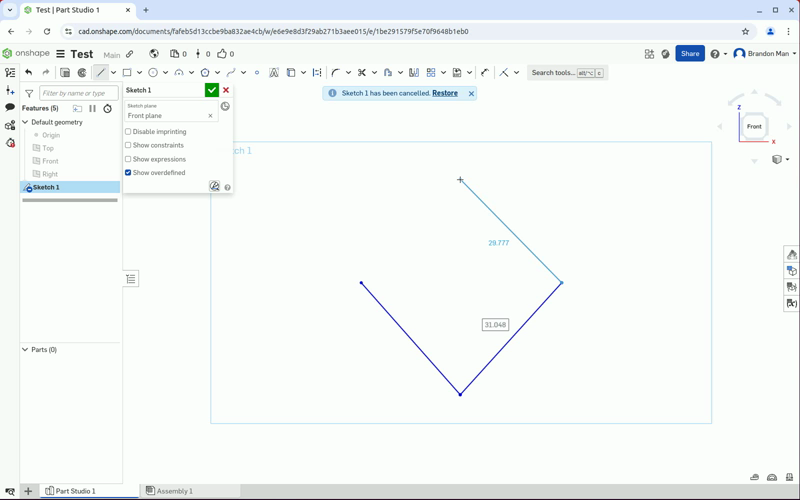
click(460, 179)
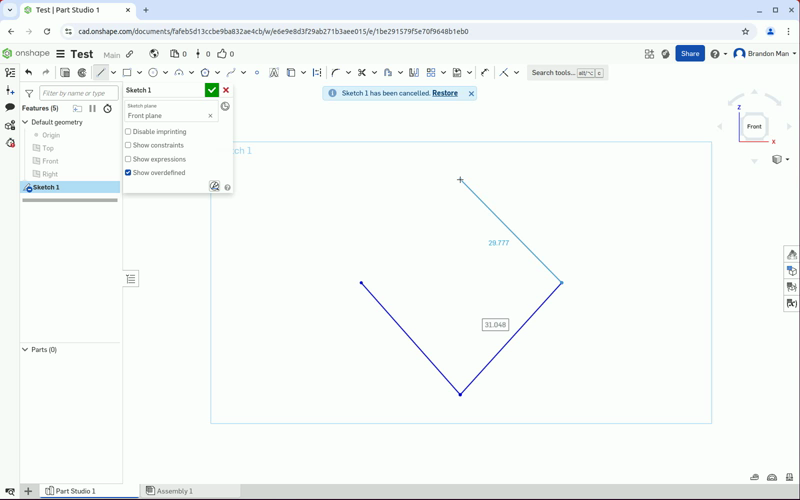
key_up(shift)
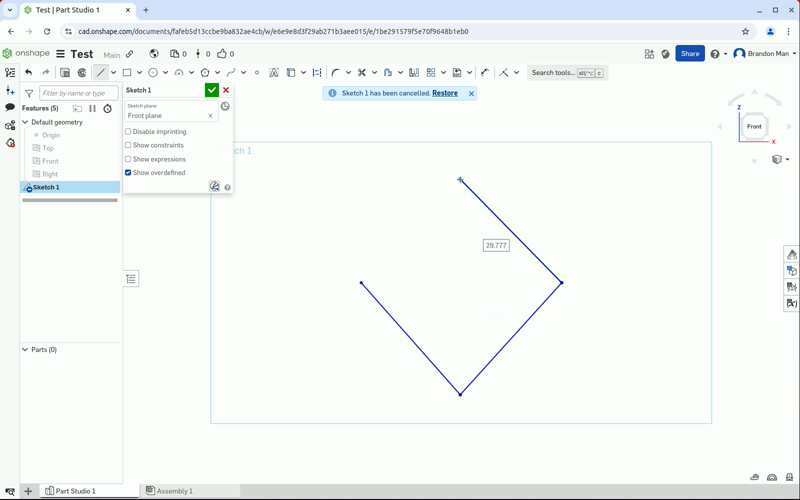
key_down(shift)
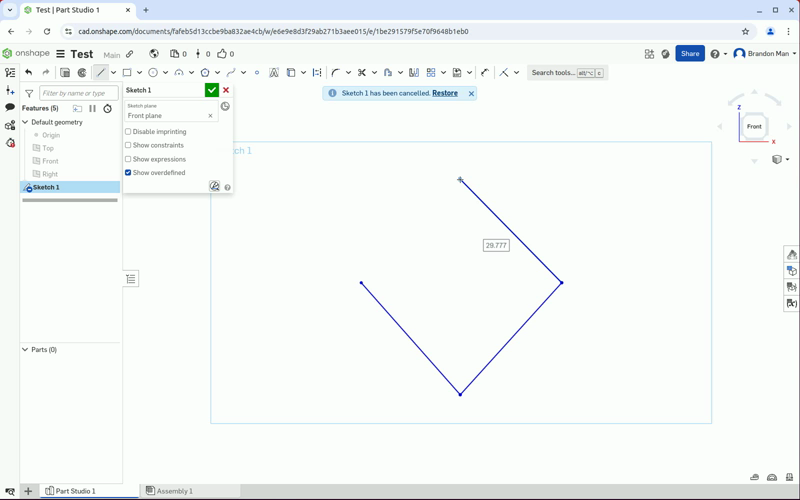
mouse_move(361, 282)
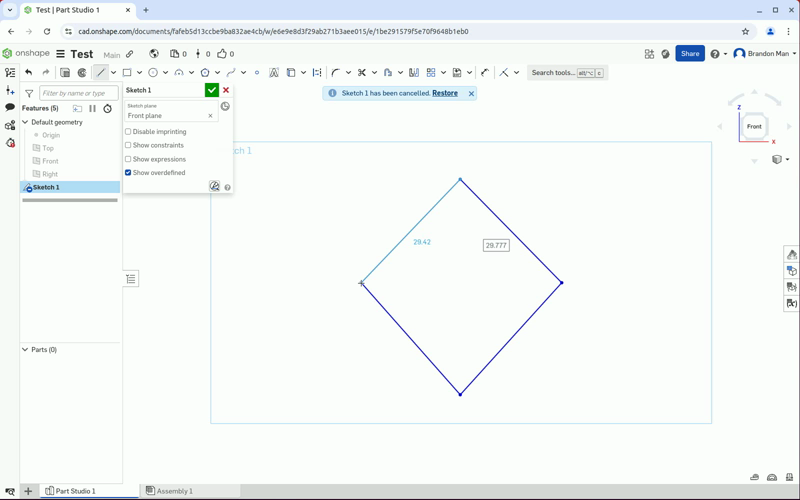
key_up(shift)
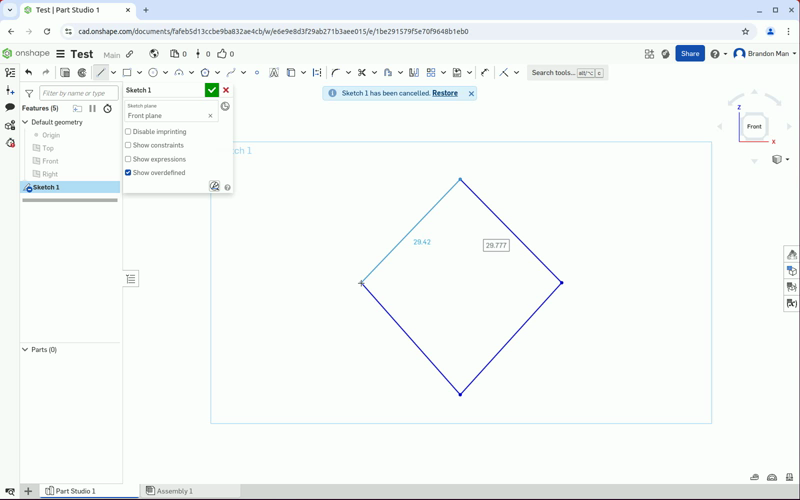
click(361, 282)
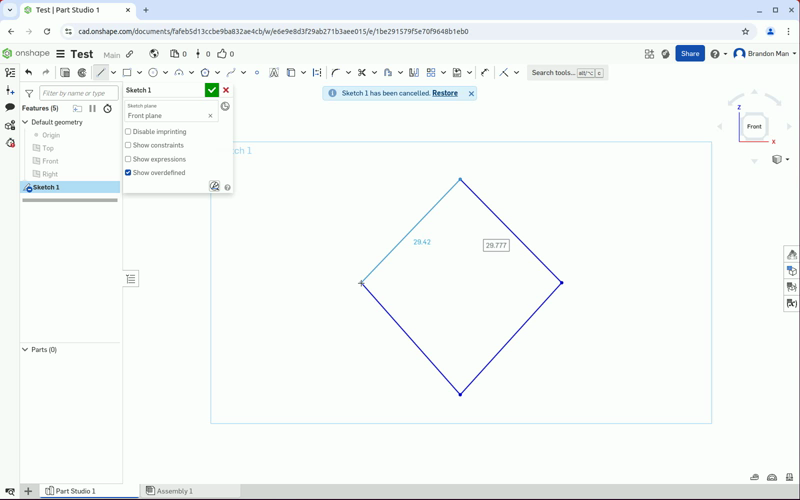
key(esc)
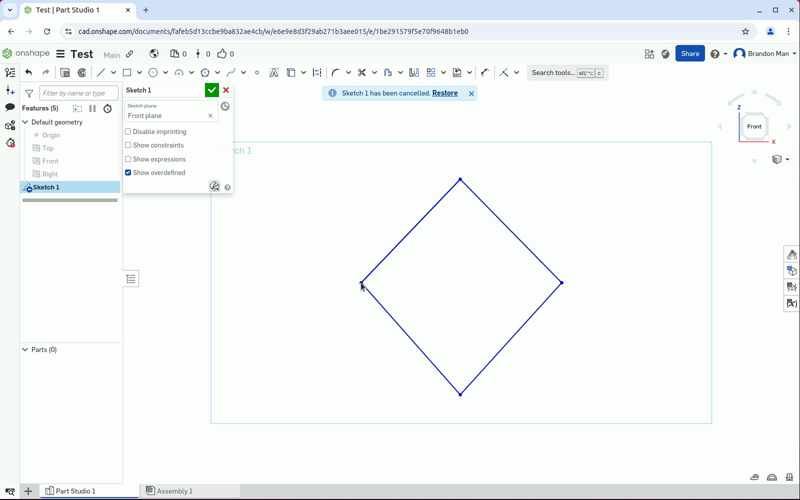
key(c)
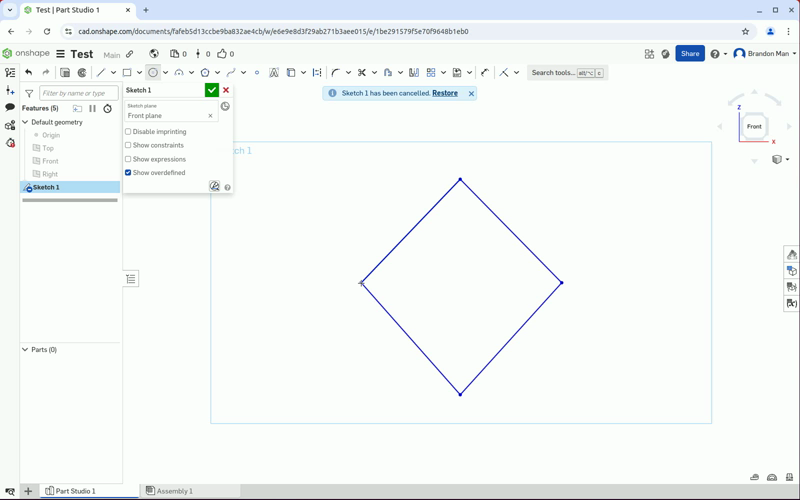
key_down(shift)
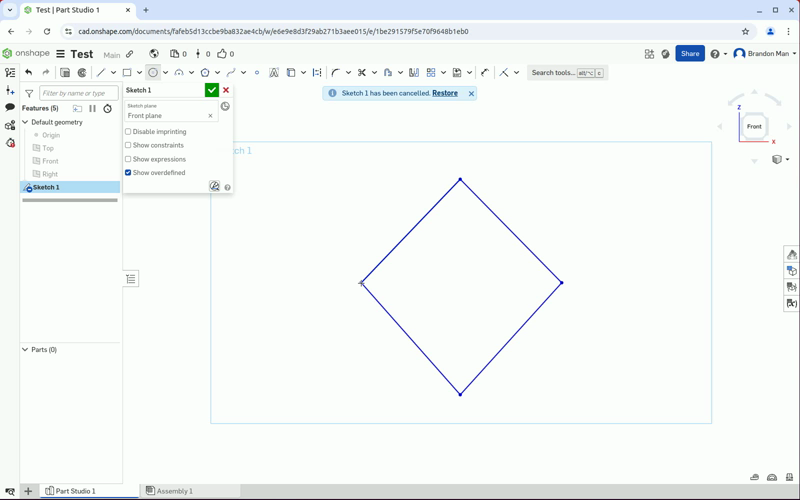
mouse_move(460, 282)
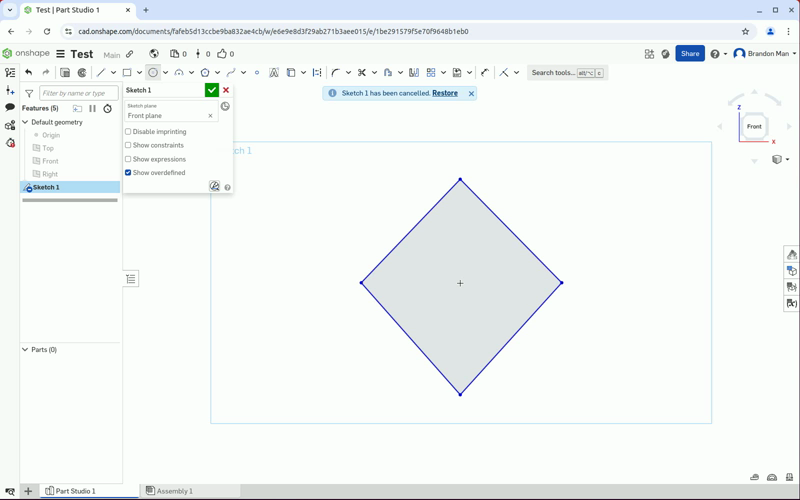
click(460, 282)
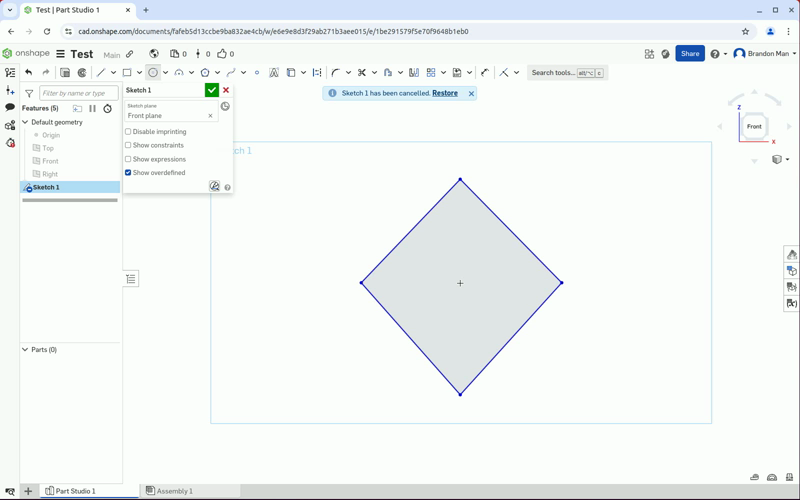
key_up(shift)
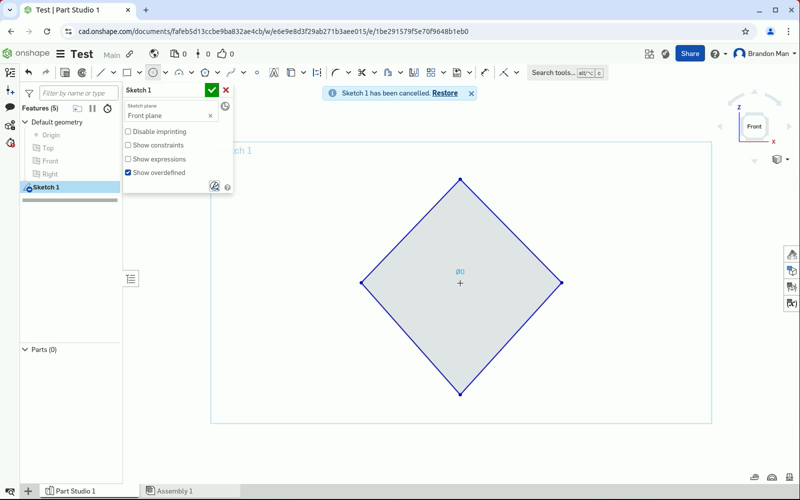
mouse_move(490, 282)
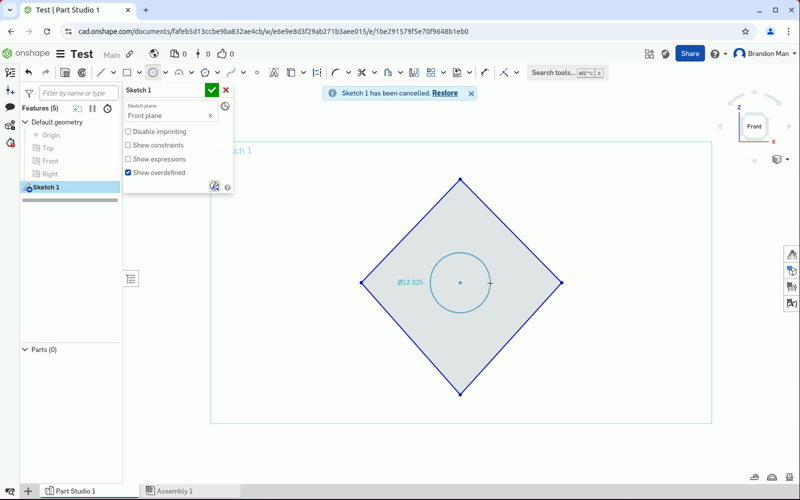
click(490, 282)
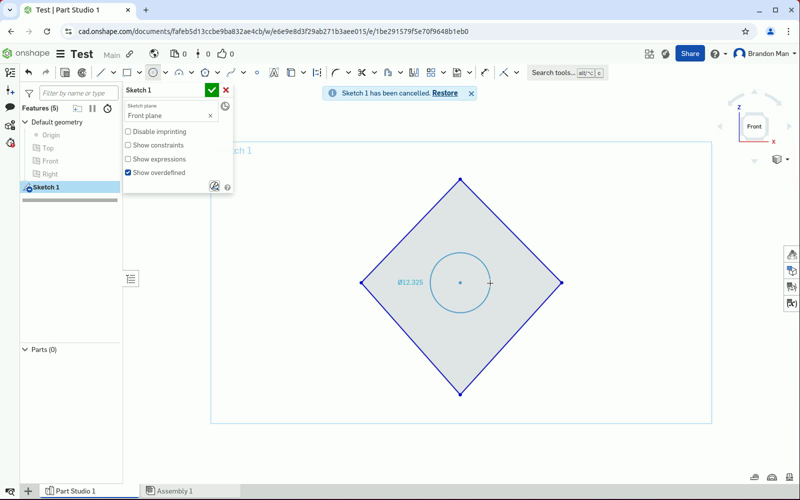
key(esc)
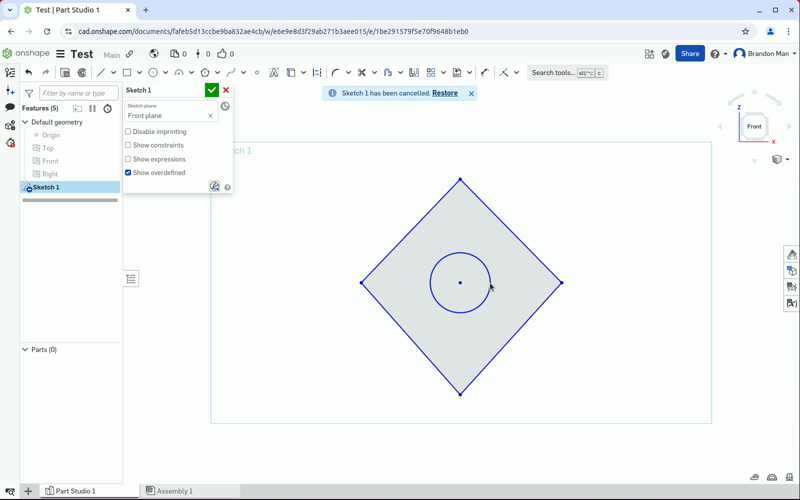
mouse_move(514, 255)
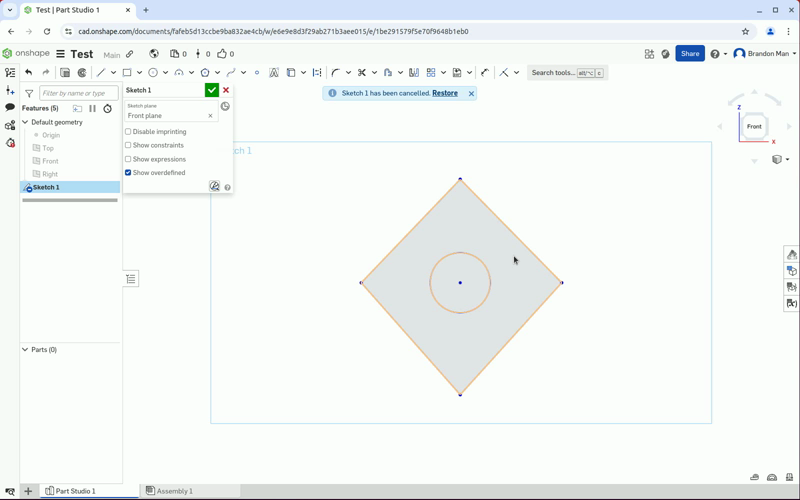
click(514, 255)
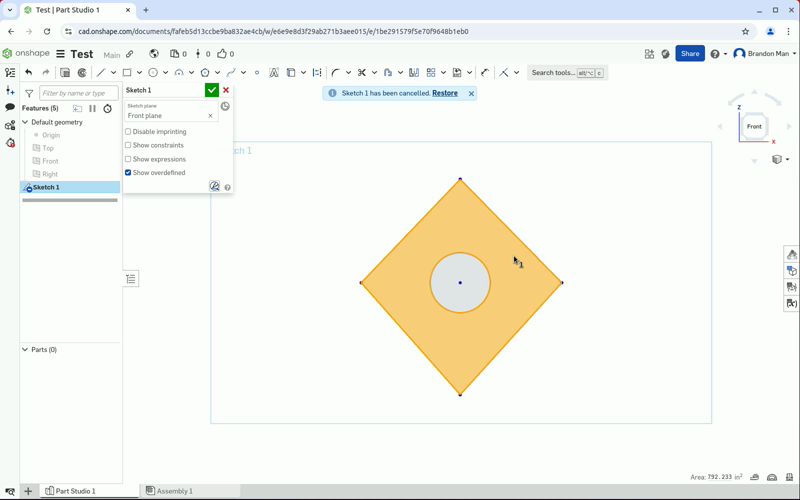
mouse_move(73, 352)
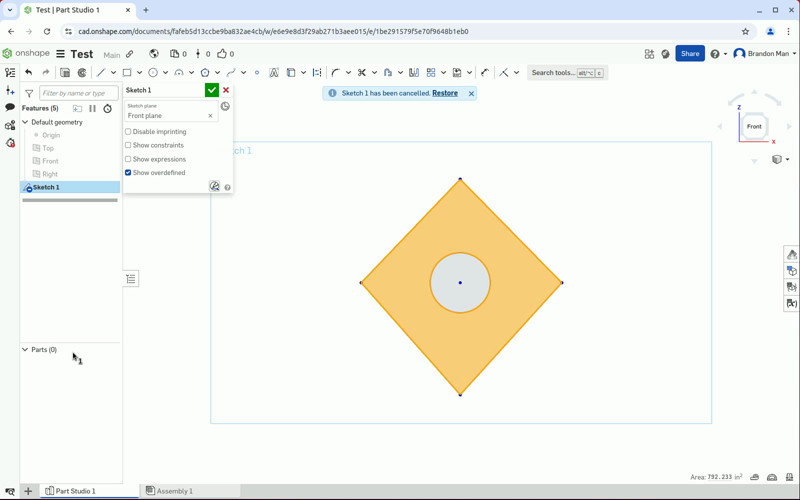
key(shift+y)
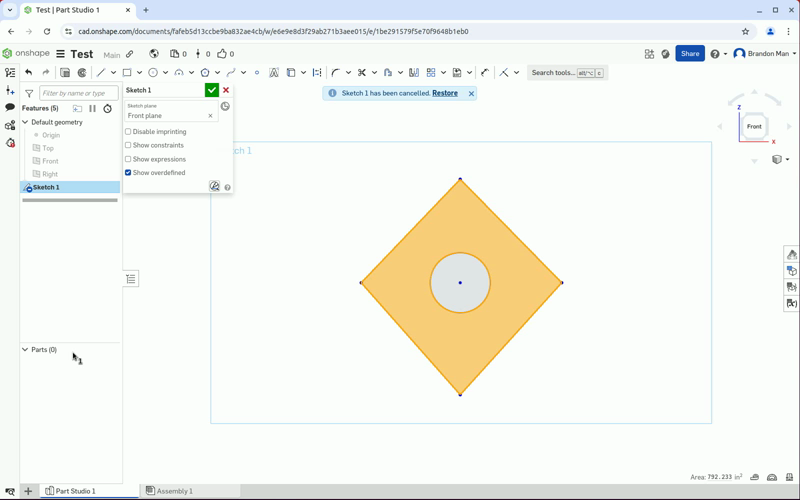
key(shift+e)
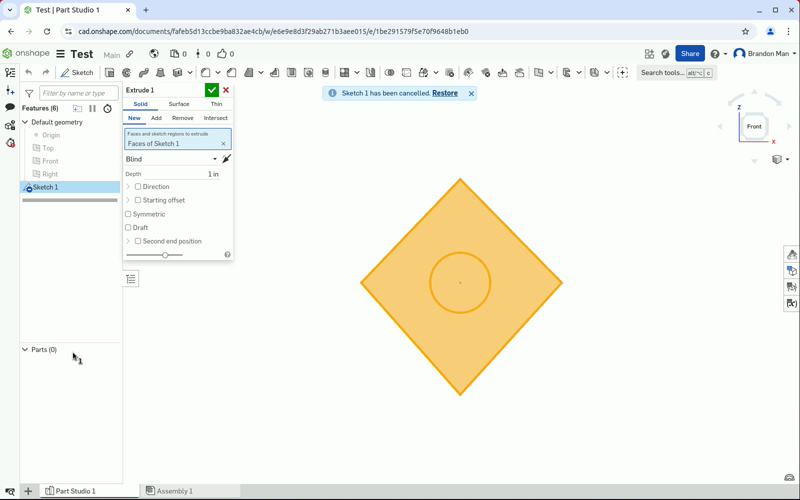
mouse_move(143, 106)
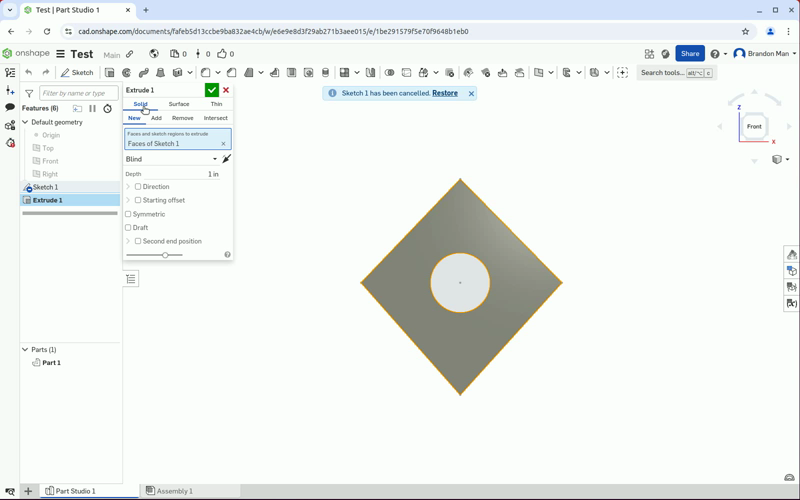
click(143, 106)
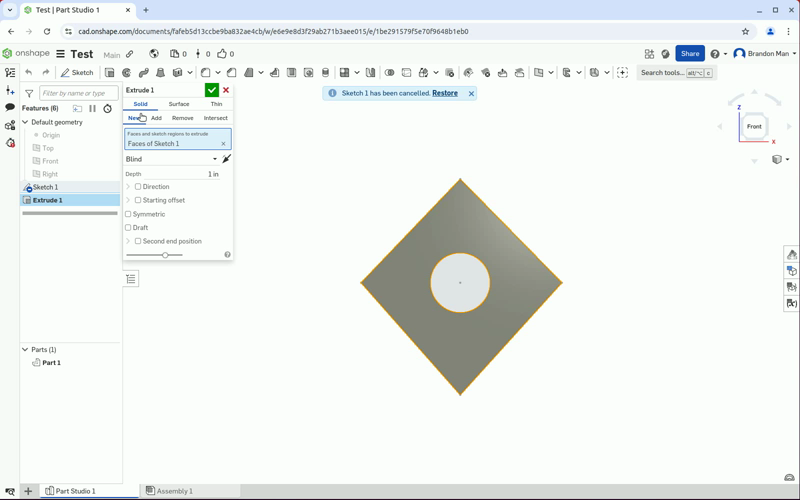
mouse_move(137, 120)
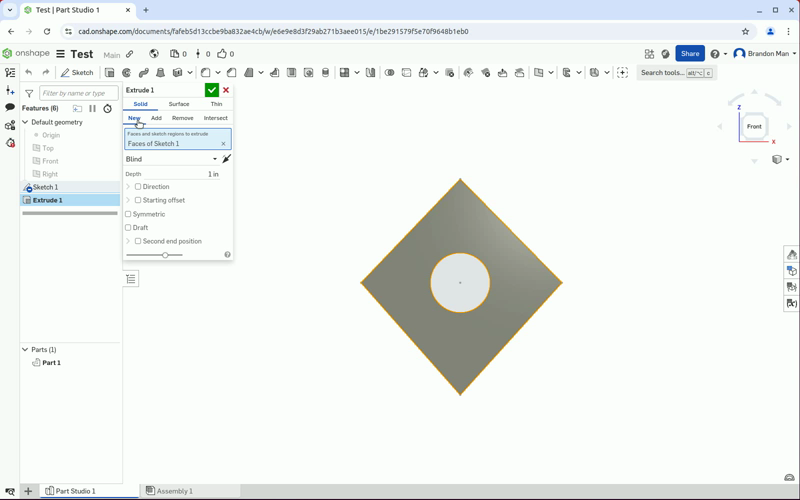
click(137, 120)
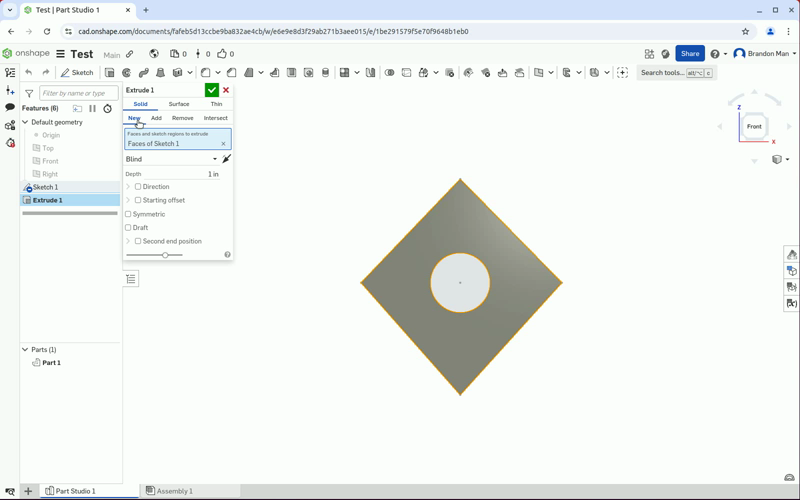
key(tab, 4)
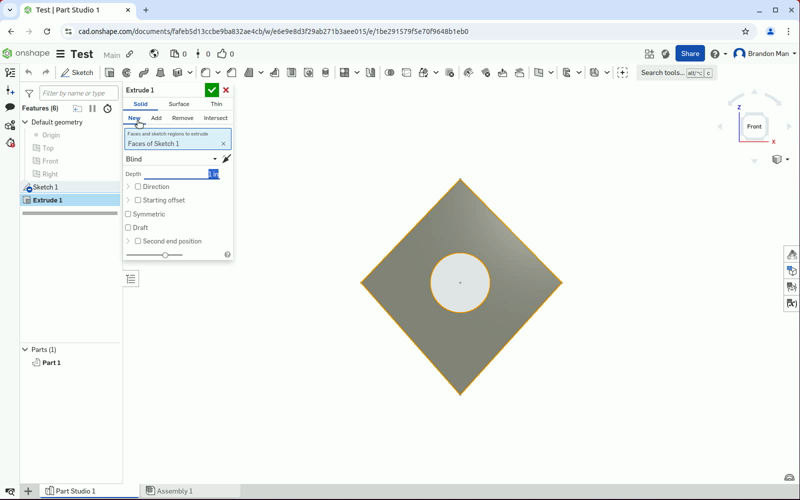
text(8.906)
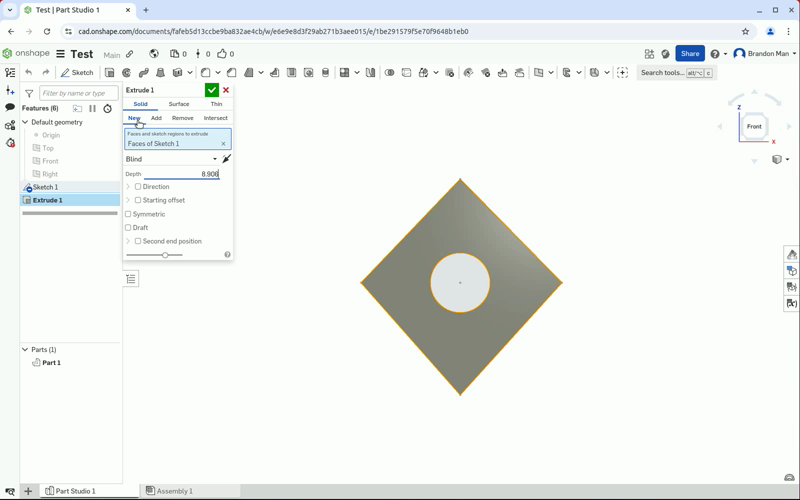
key(enter)
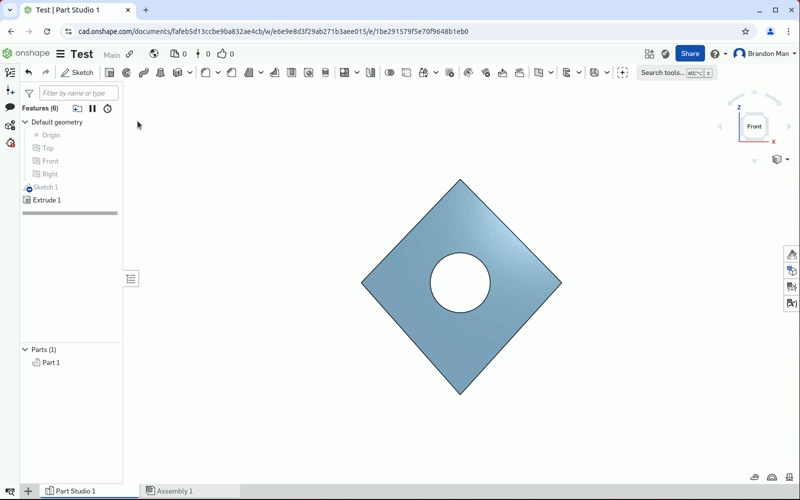
key(shift+h)
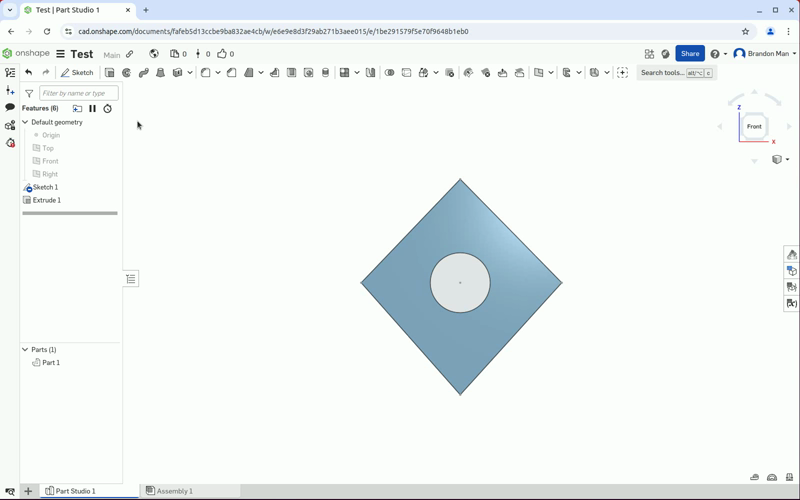
key(shift+h)
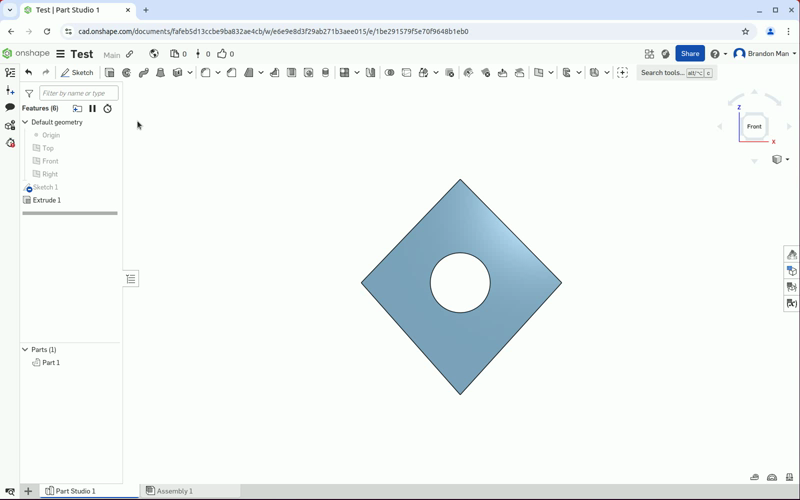
mouse_move(73, 189)
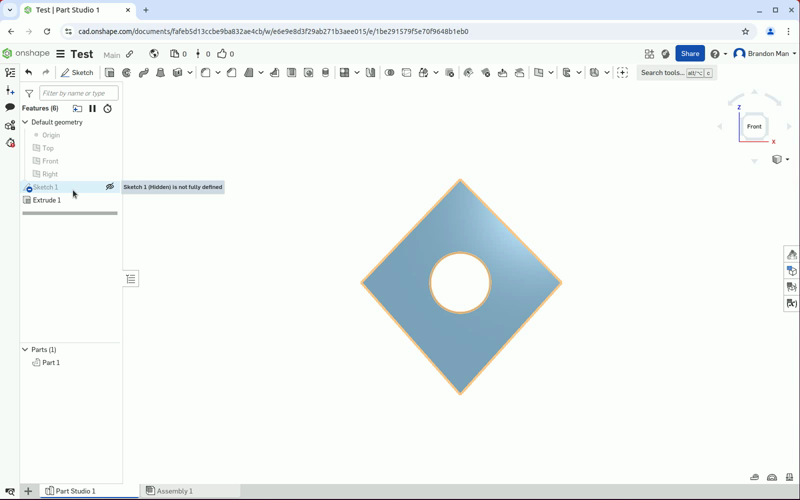
click(73, 189)
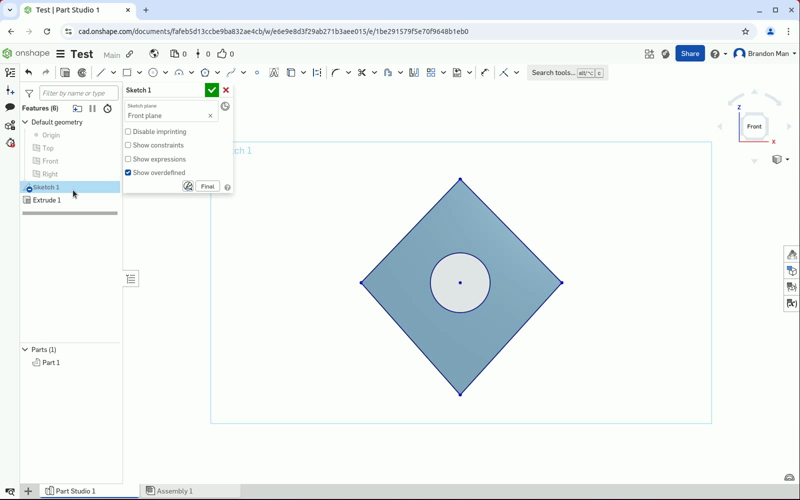
mouse_move(229, 92)
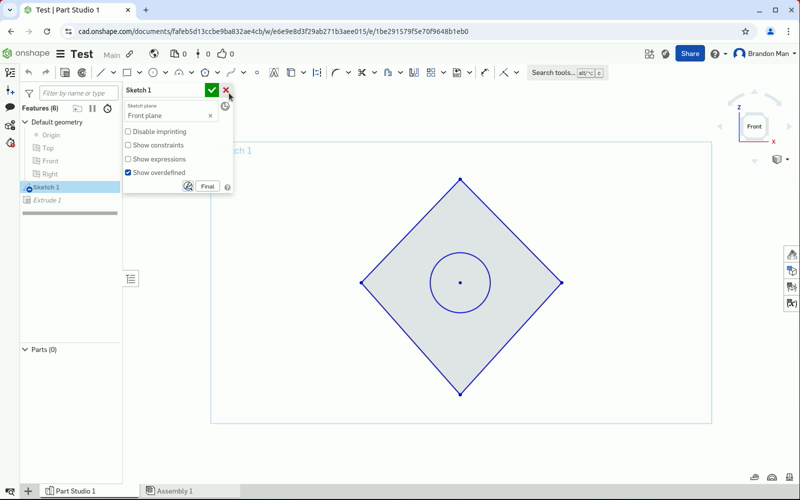
click(229, 92)
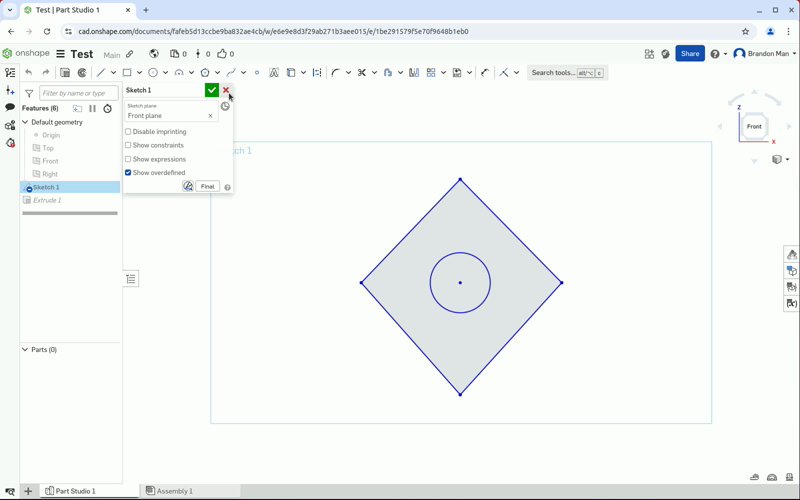
key(shift+s)
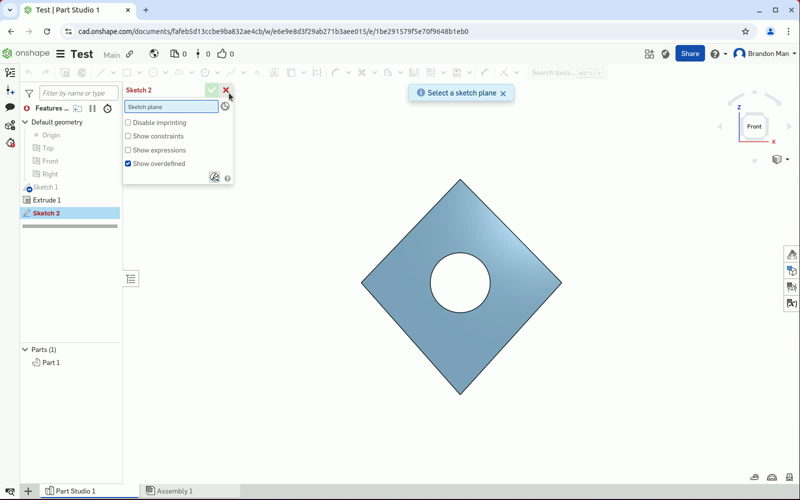
mouse_move(73, 163)
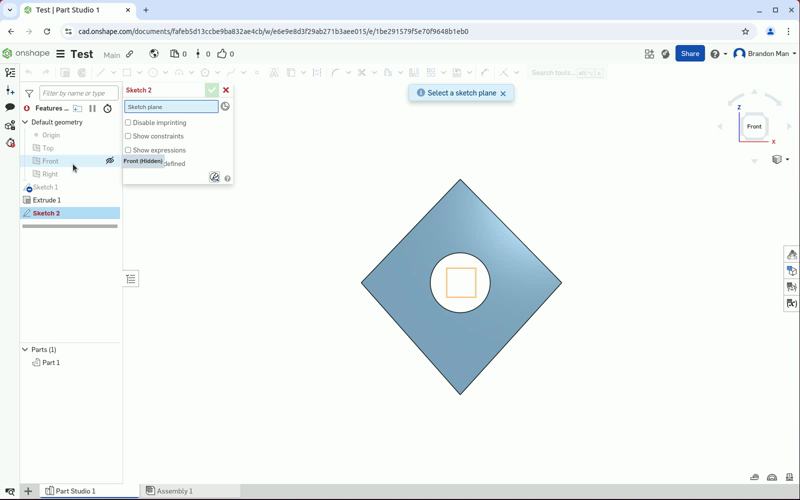
click(73, 163)
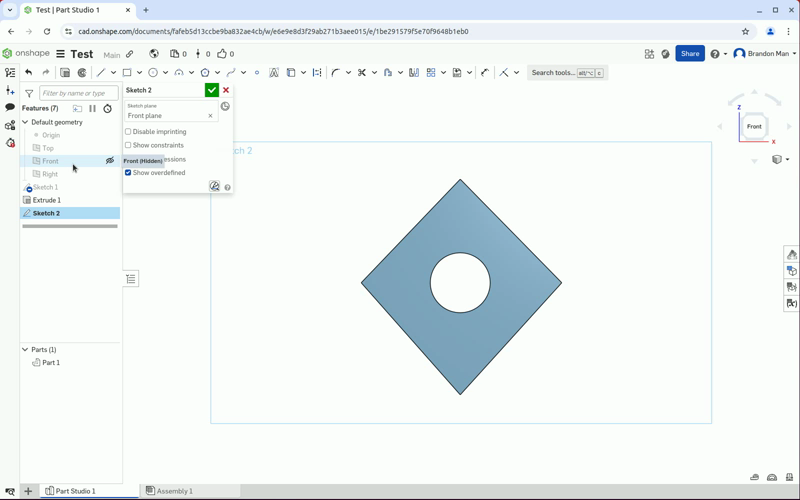
mouse_move(73, 352)
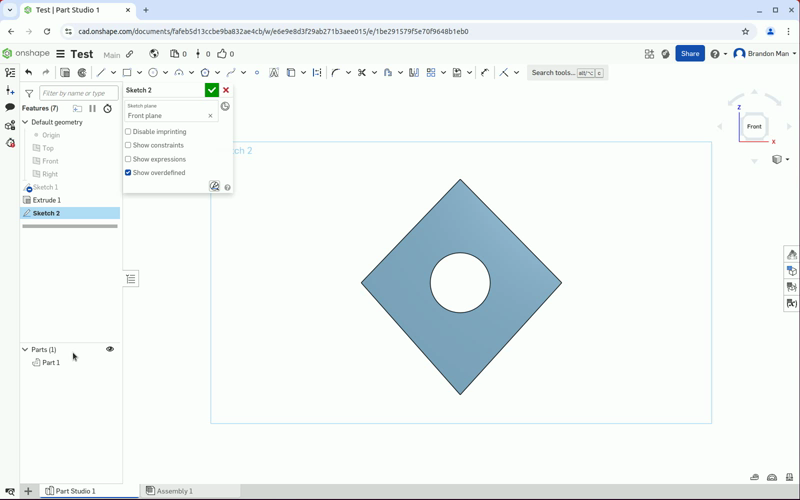
key(y)
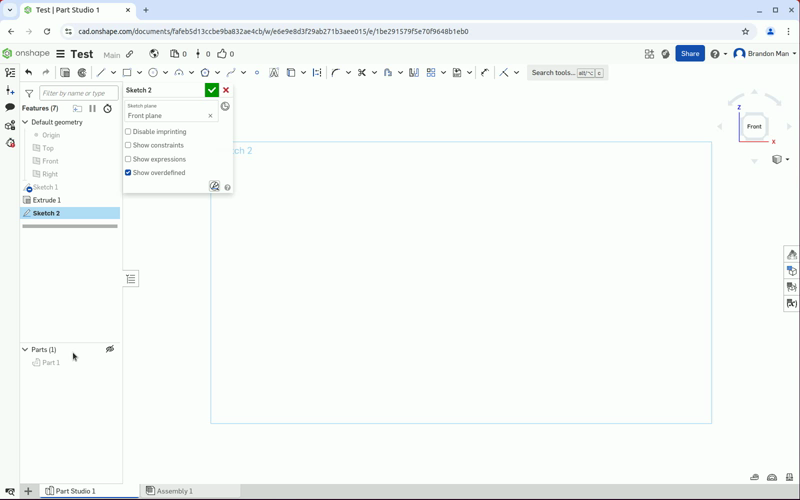
key(c)
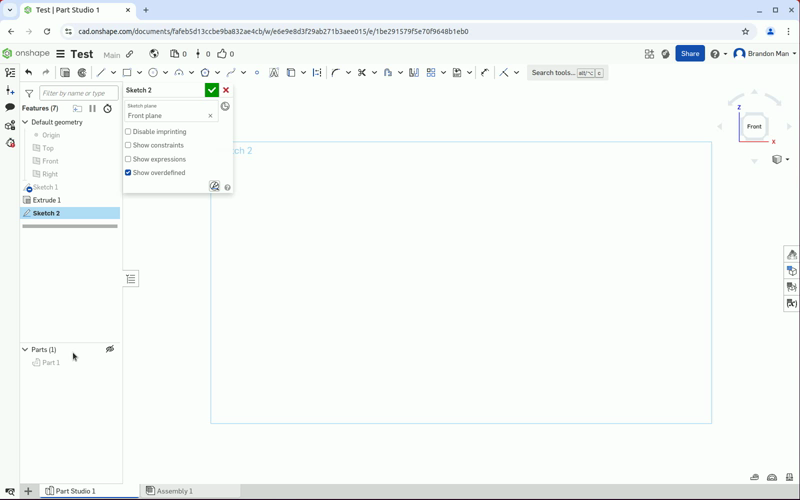
key_down(shift)
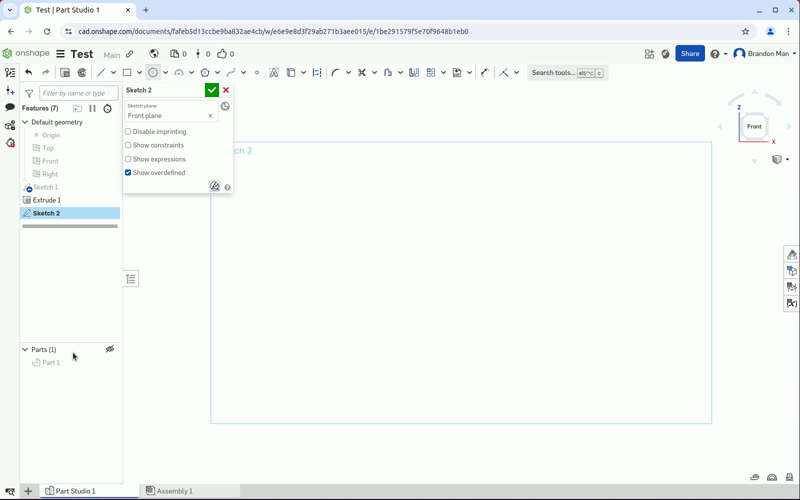
mouse_move(461, 282)
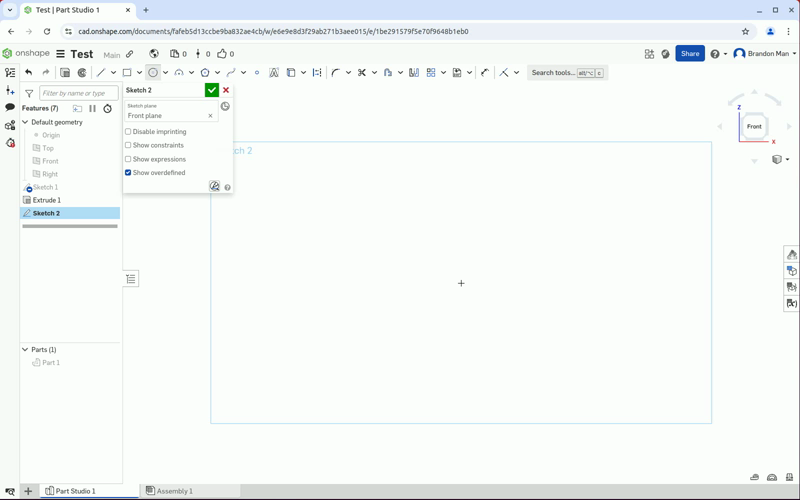
click(461, 282)
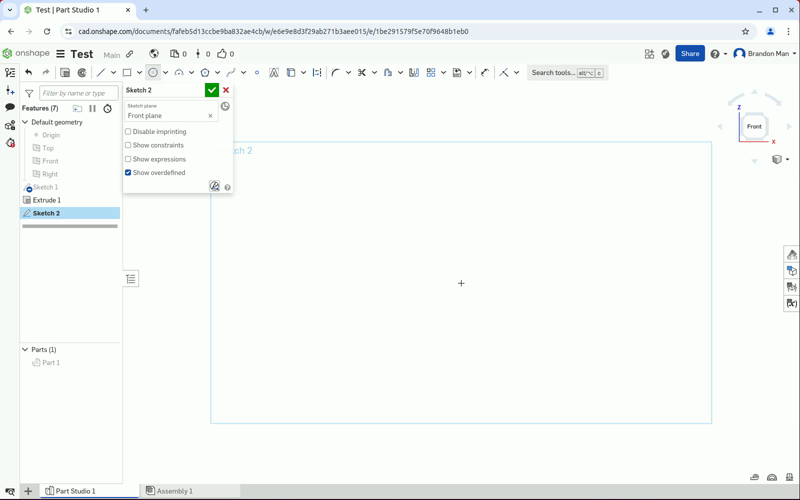
key_up(shift)
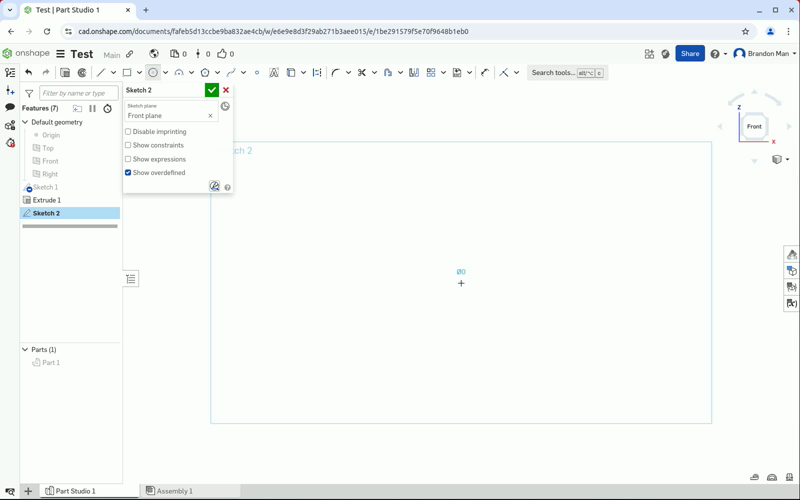
mouse_move(492, 282)
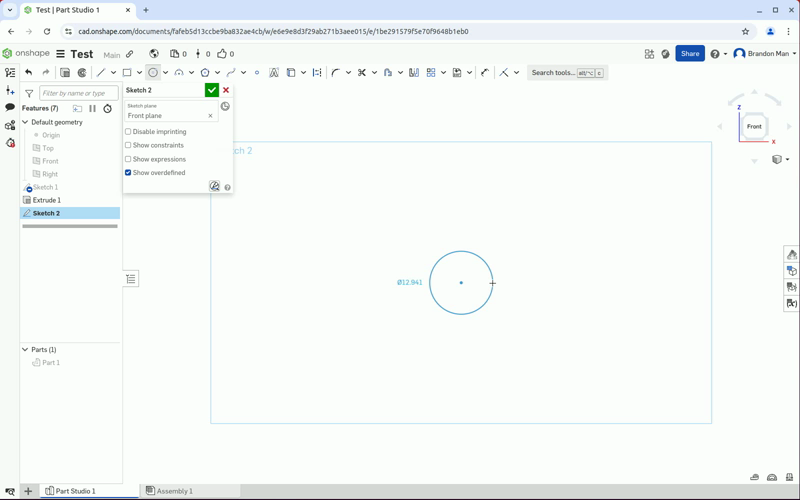
click(492, 282)
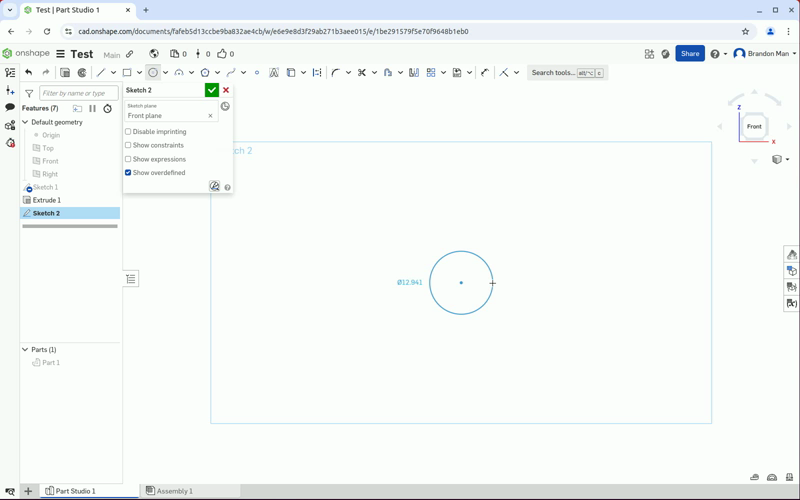
key(esc)
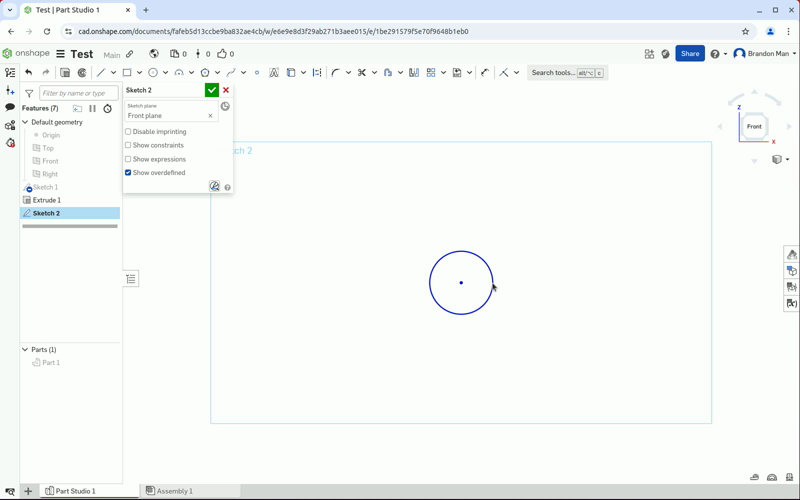
mouse_move(472, 263)
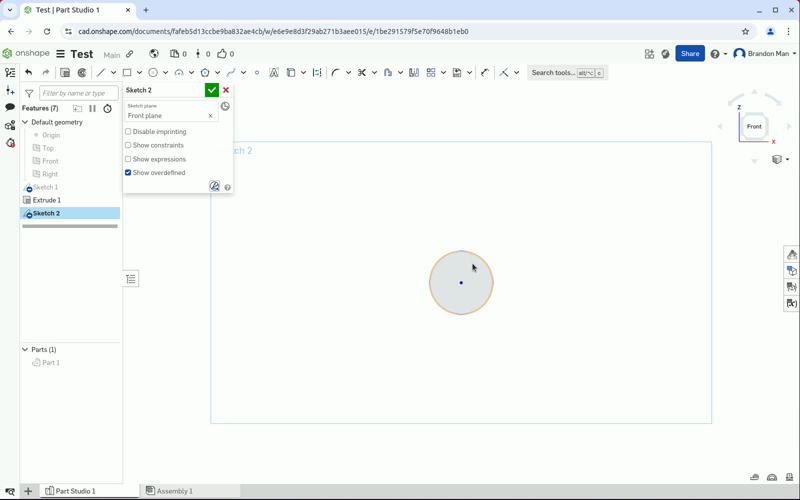
click(472, 263)
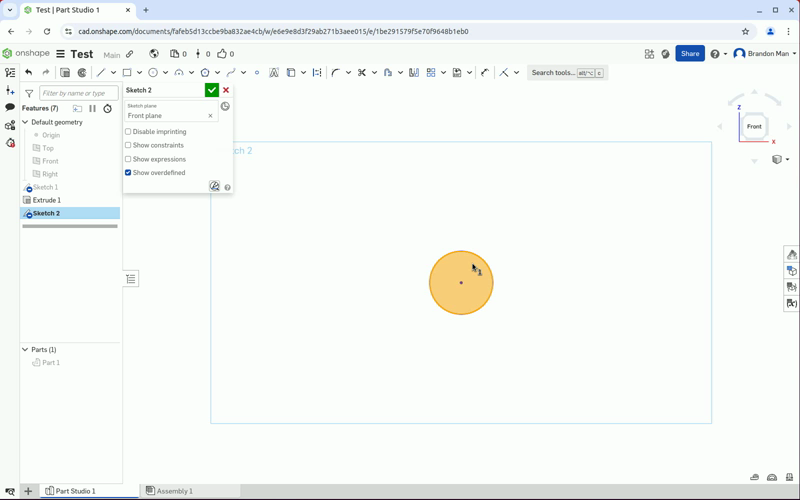
mouse_move(73, 352)
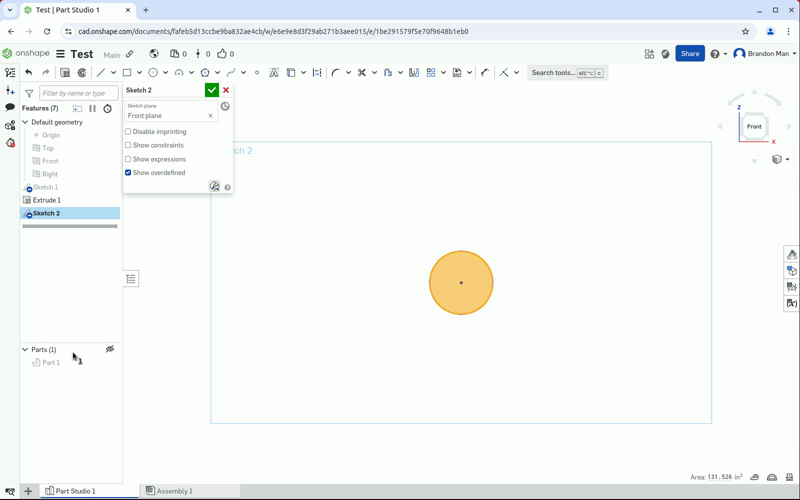
key(shift+y)
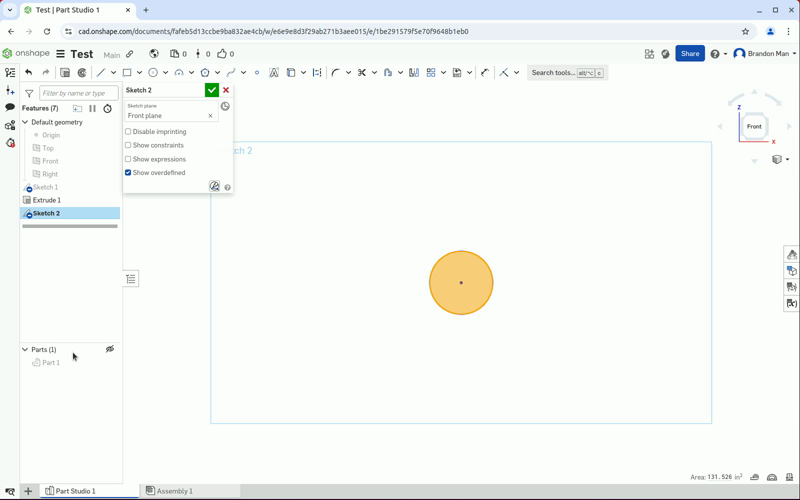
key(shift+e)
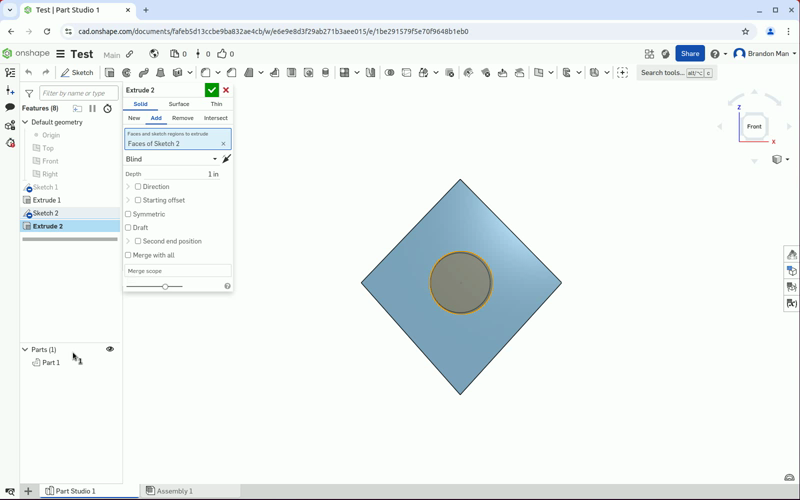
mouse_move(143, 106)
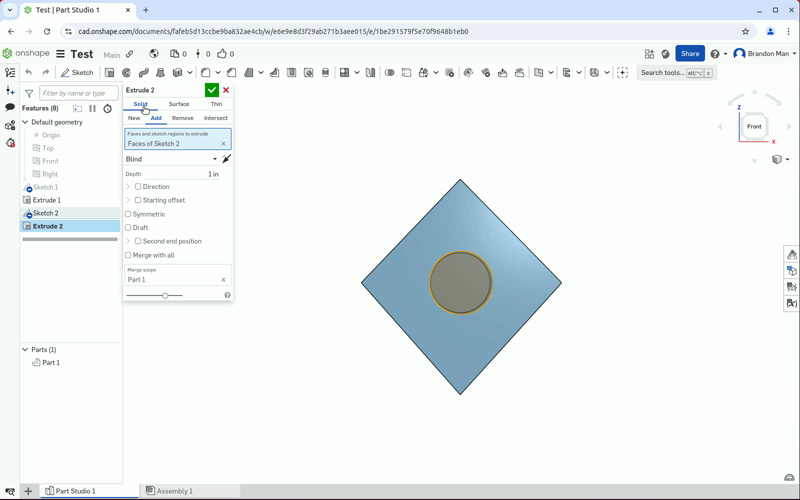
click(143, 106)
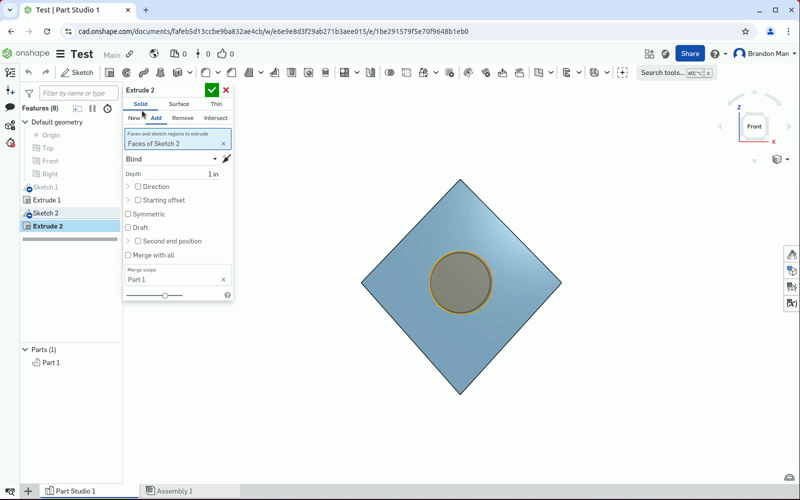
mouse_move(137, 120)
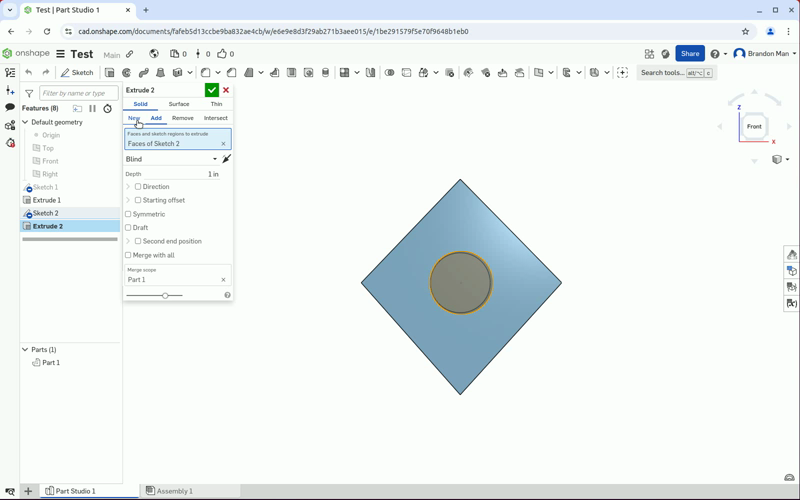
click(137, 120)
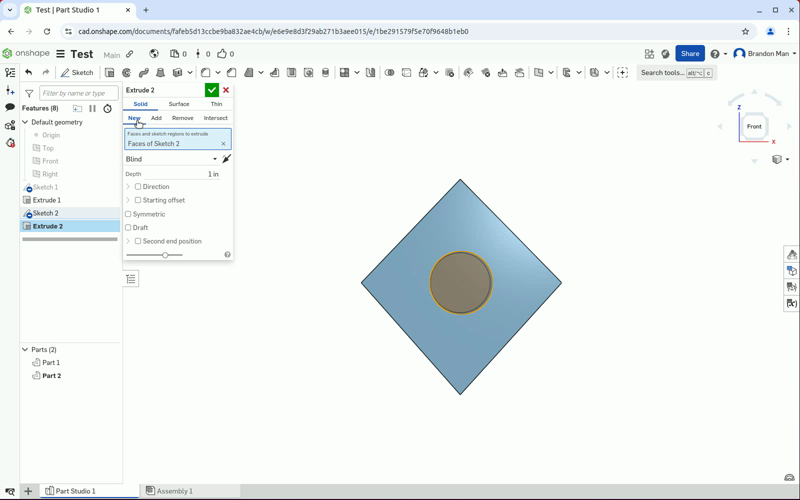
key(tab, 4)
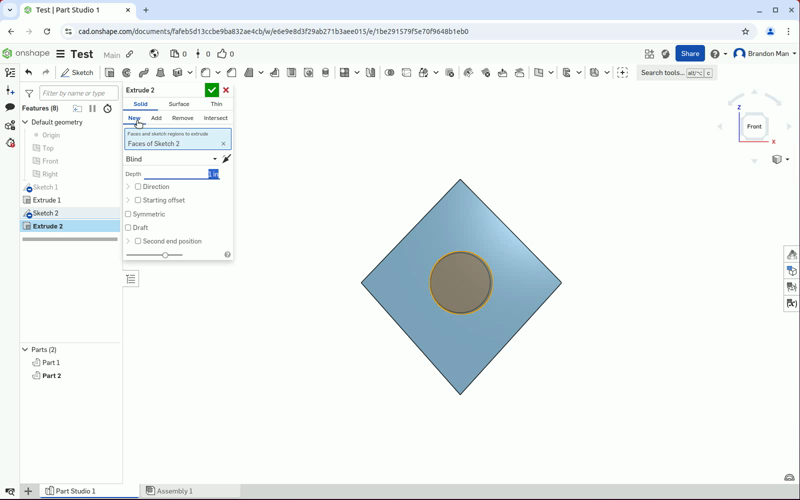
text(8.906)
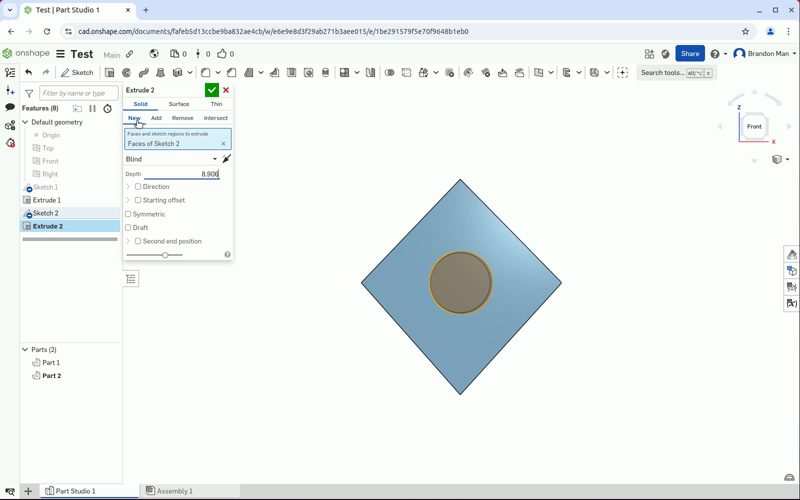
key(enter)
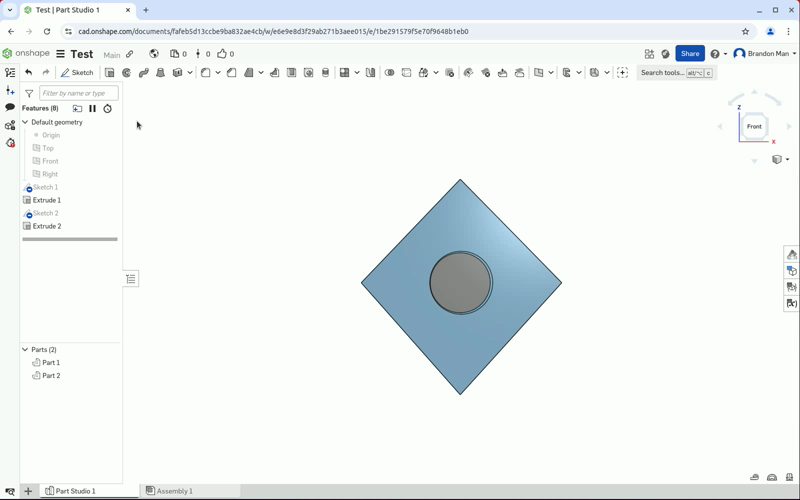
key(shift+h)
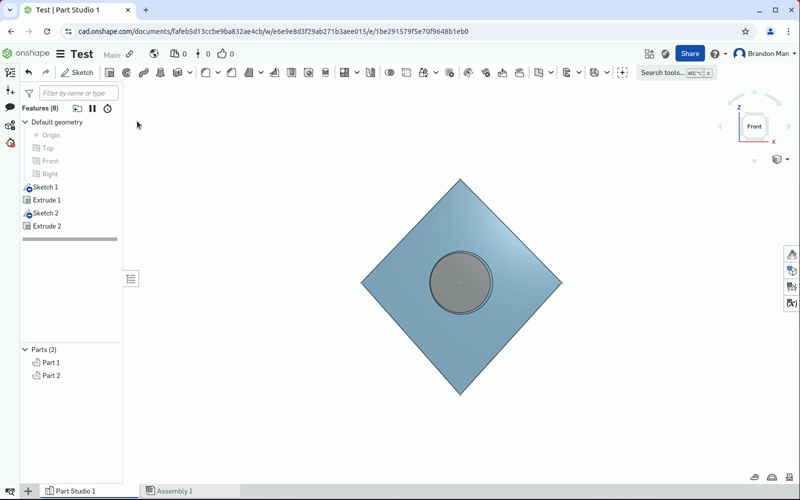
key(shift+h)
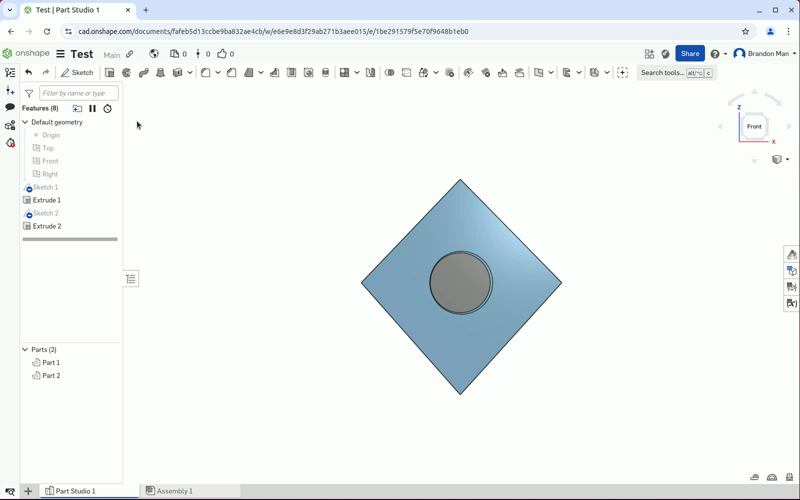
mouse_move(73, 189)
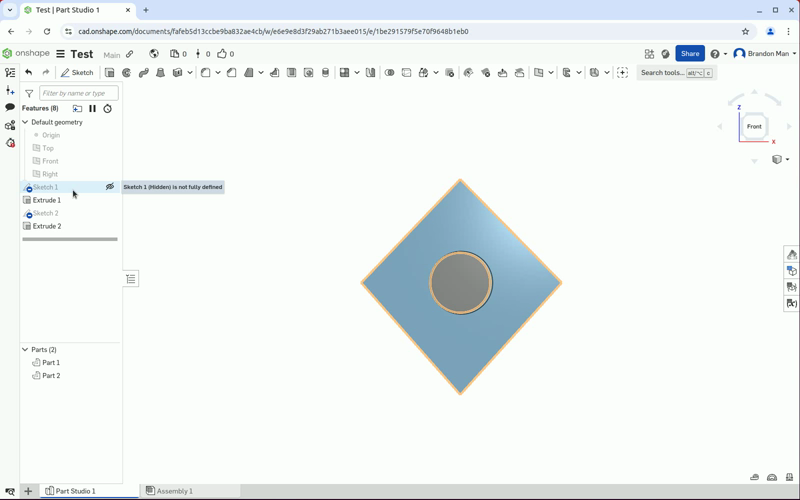
click(73, 189)
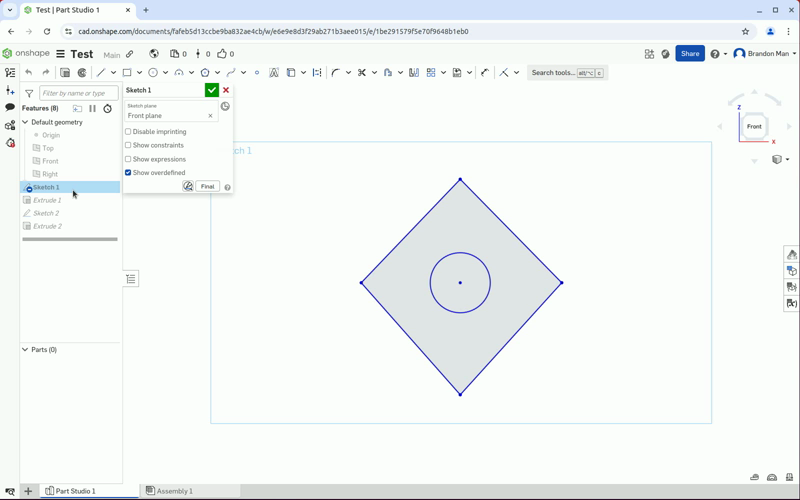
mouse_move(229, 92)
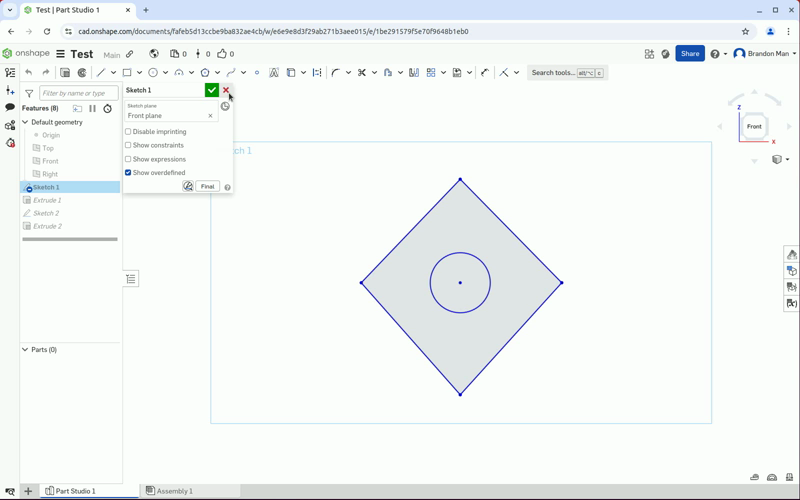
click(229, 92)
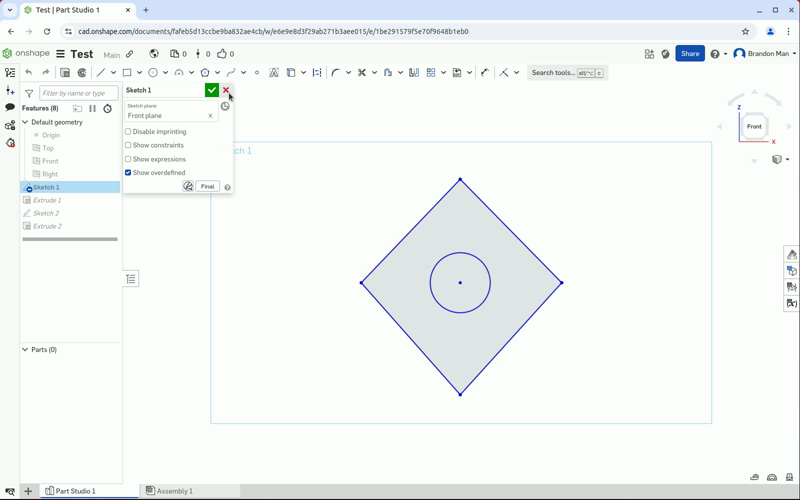
key(shift+s)
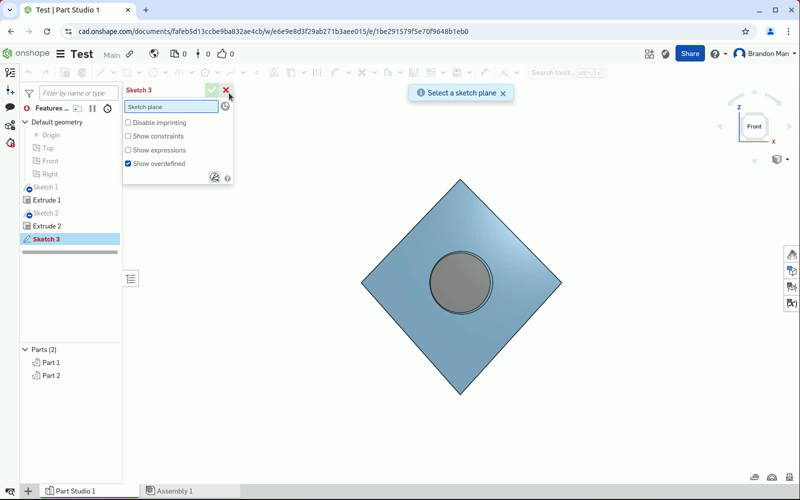
mouse_move(73, 163)
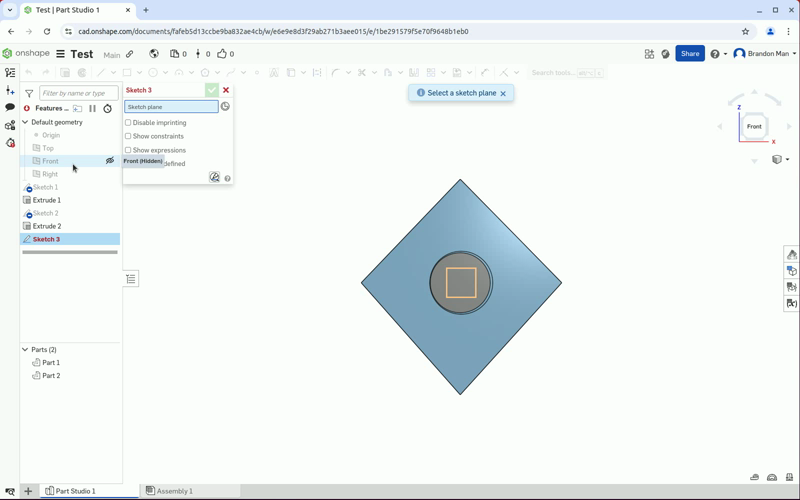
click(73, 163)
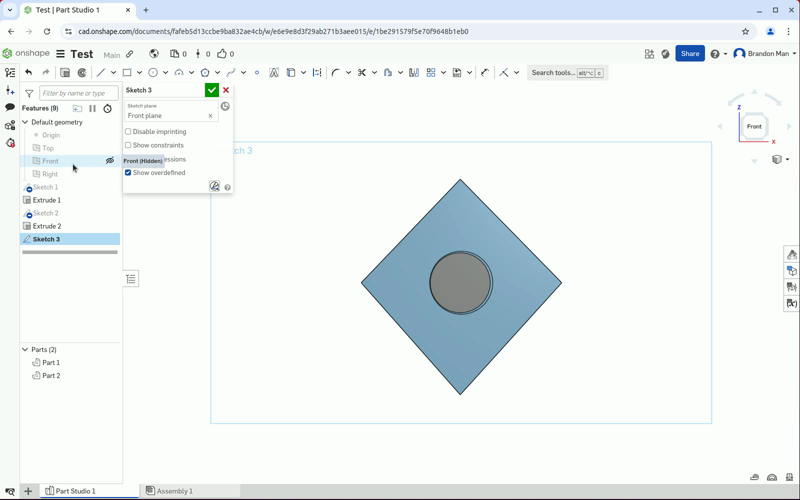
mouse_move(73, 352)
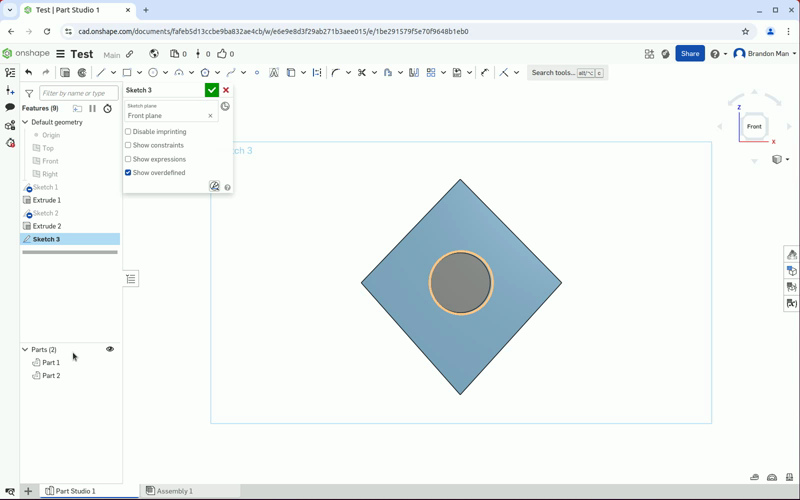
key(y)
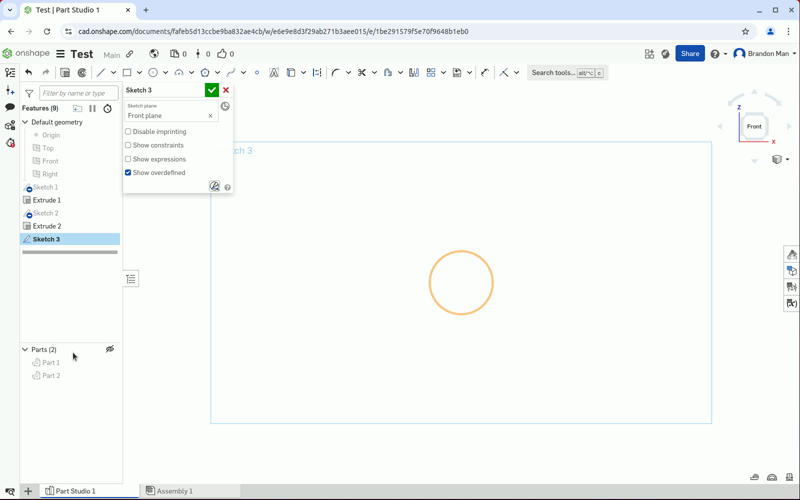
key(l)
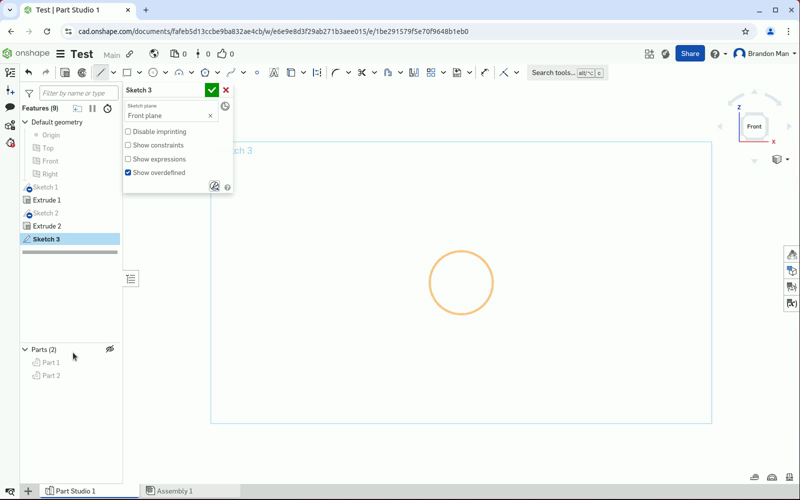
key_down(shift)
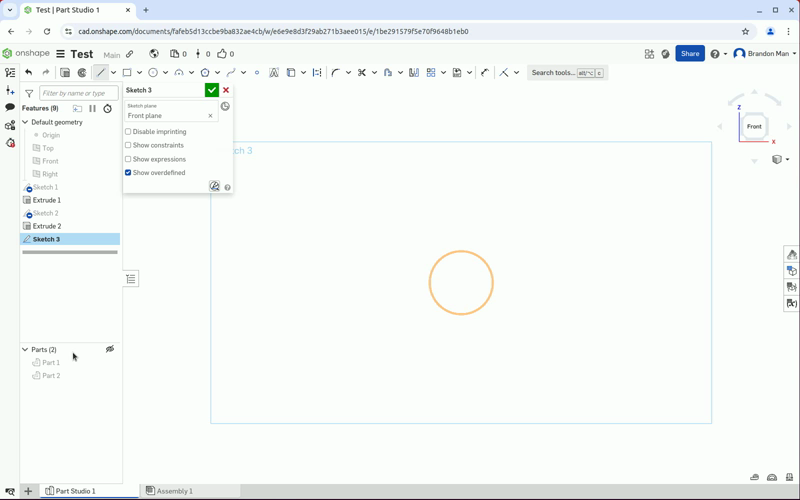
mouse_move(357, 189)
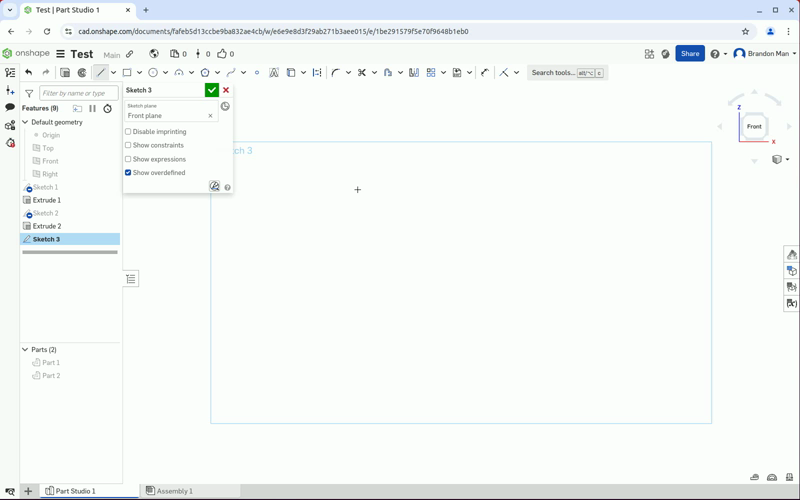
click(357, 189)
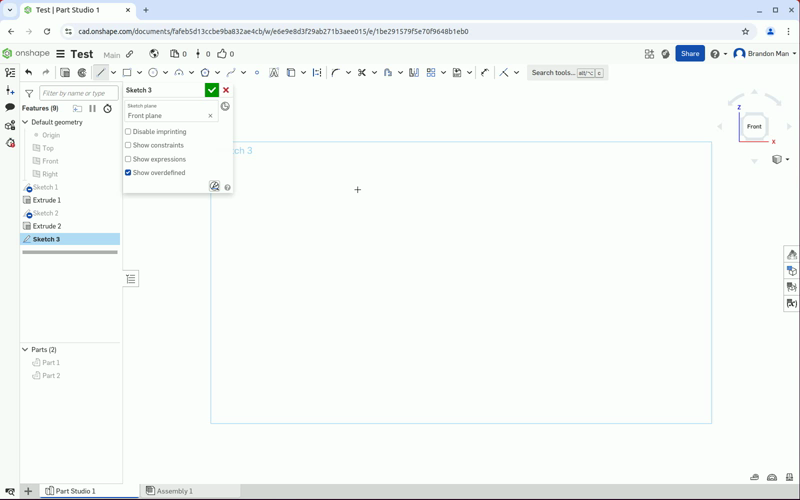
key_up(shift)
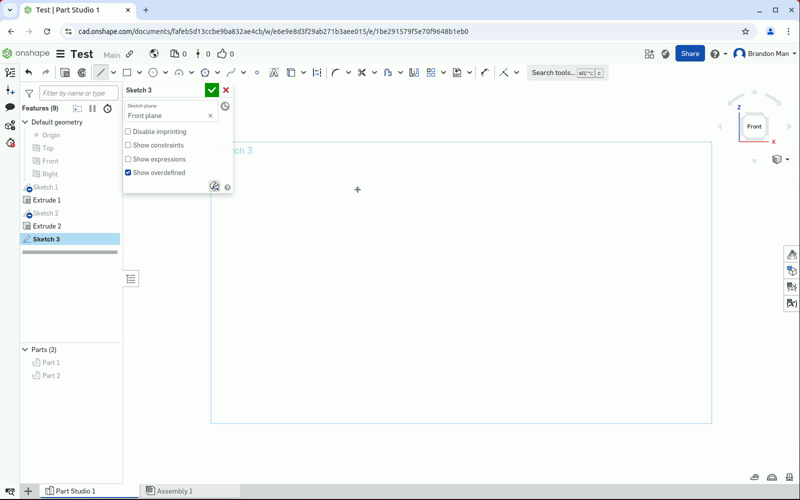
key_down(shift)
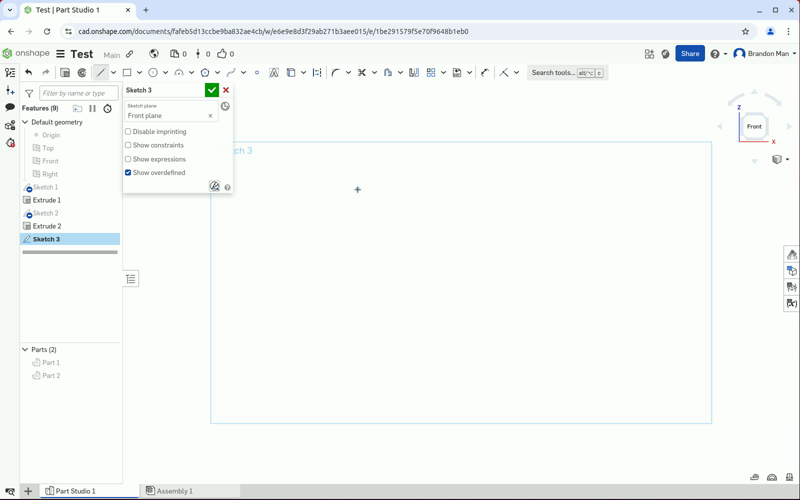
mouse_move(361, 283)
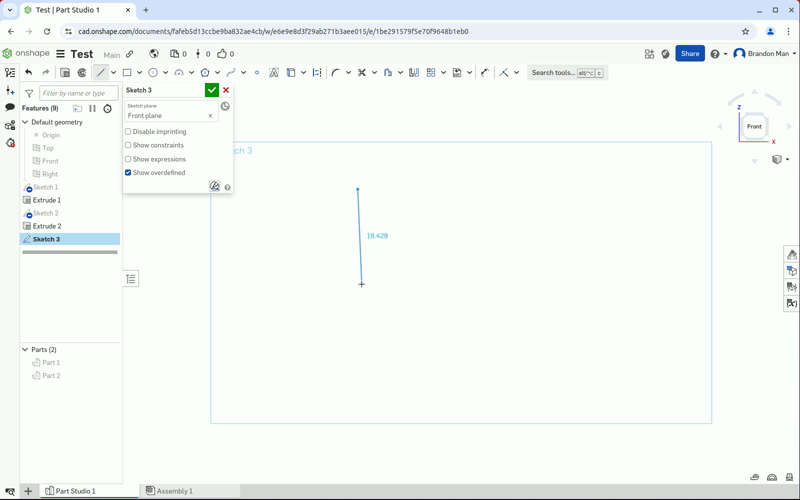
click(361, 283)
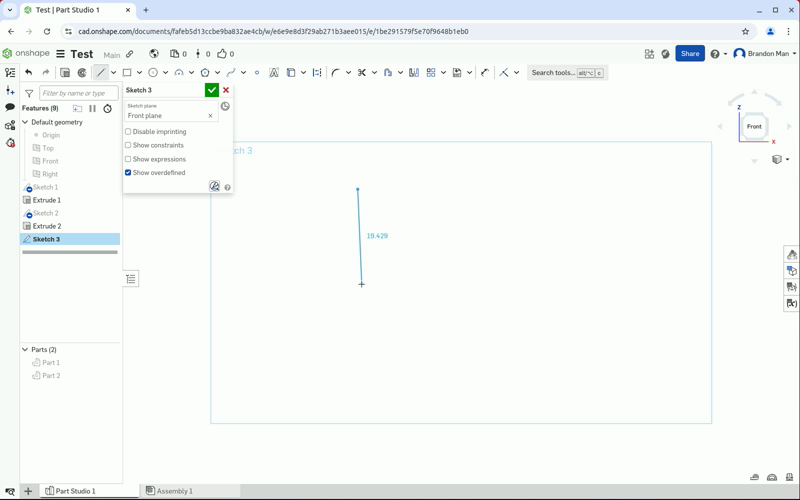
key_up(shift)
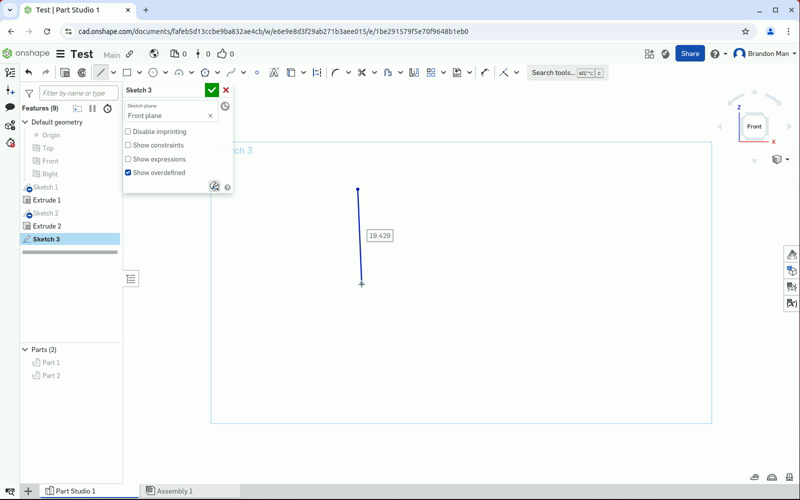
key_down(shift)
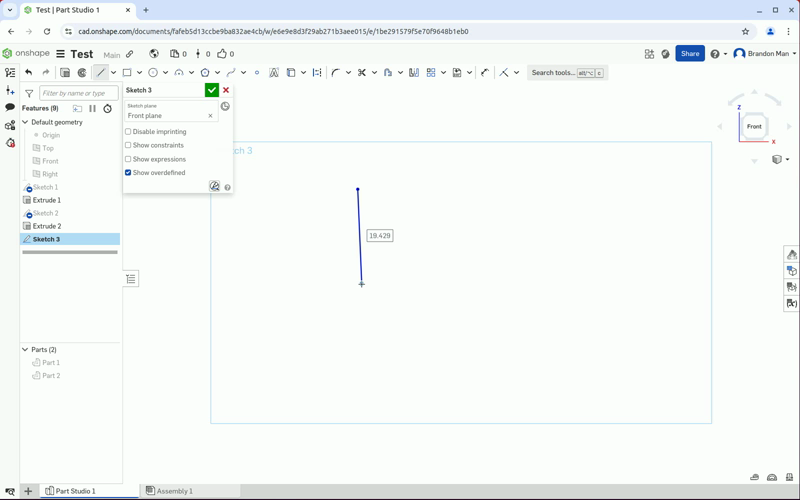
mouse_move(460, 179)
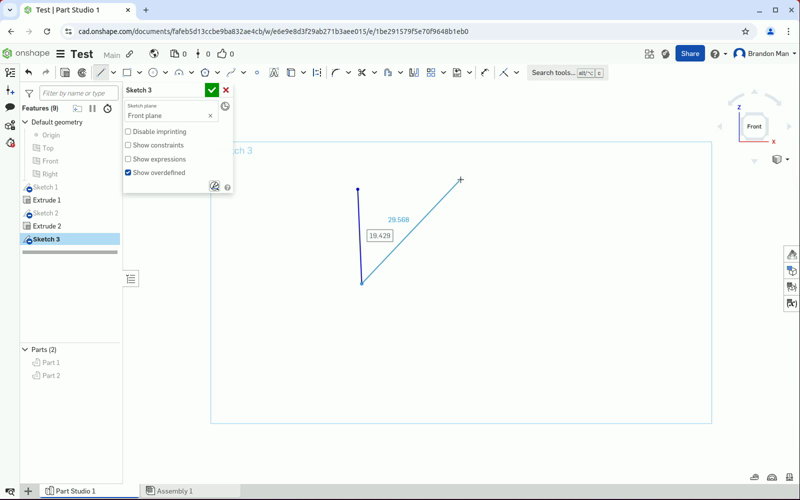
click(460, 179)
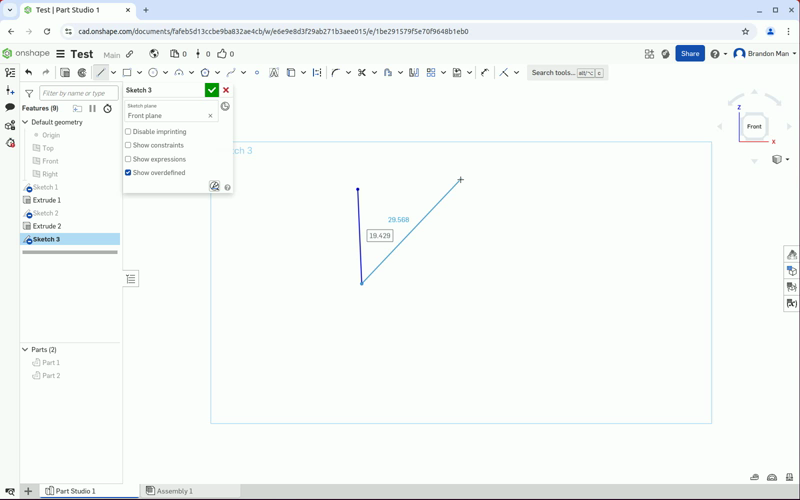
key_up(shift)
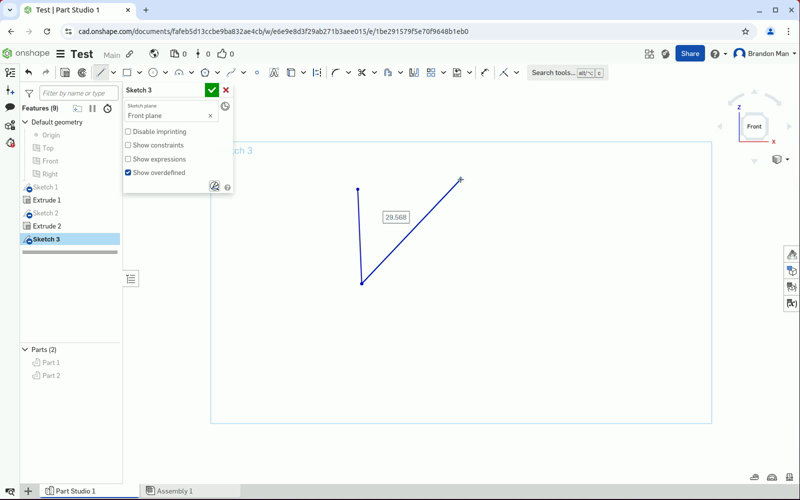
key_down(shift)
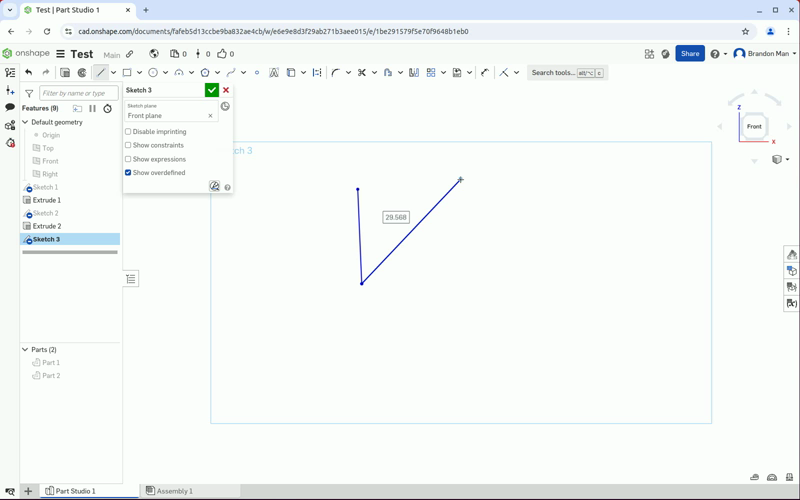
mouse_move(357, 189)
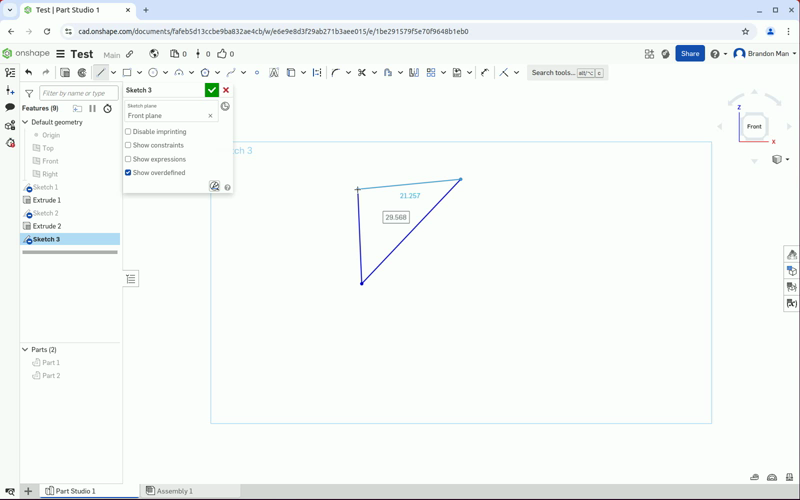
key_up(shift)
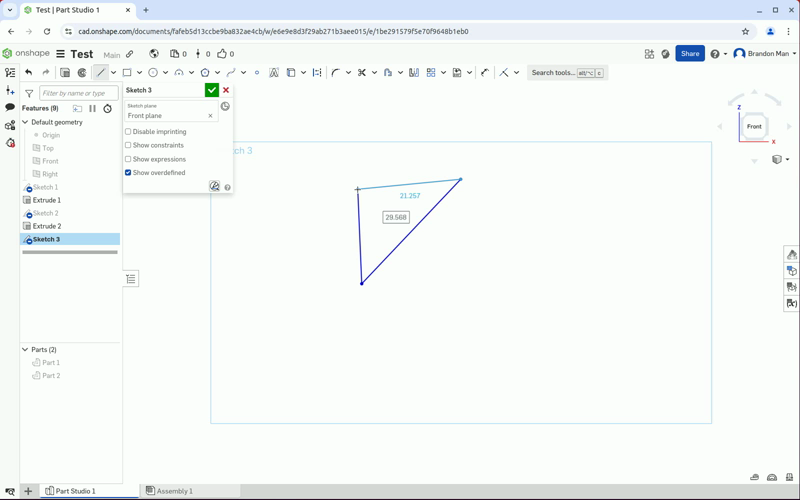
click(357, 189)
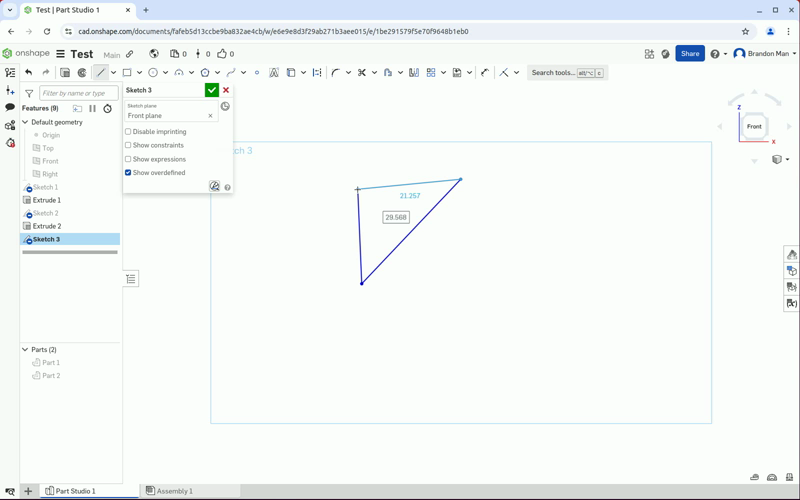
key(esc)
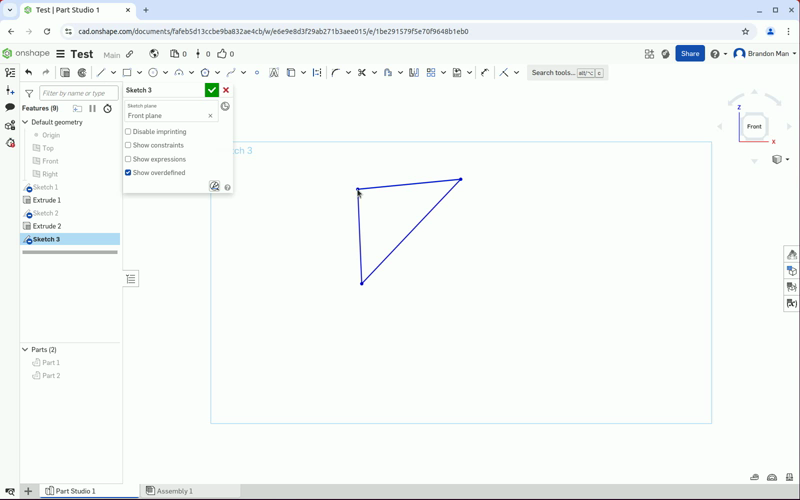
mouse_move(397, 214)
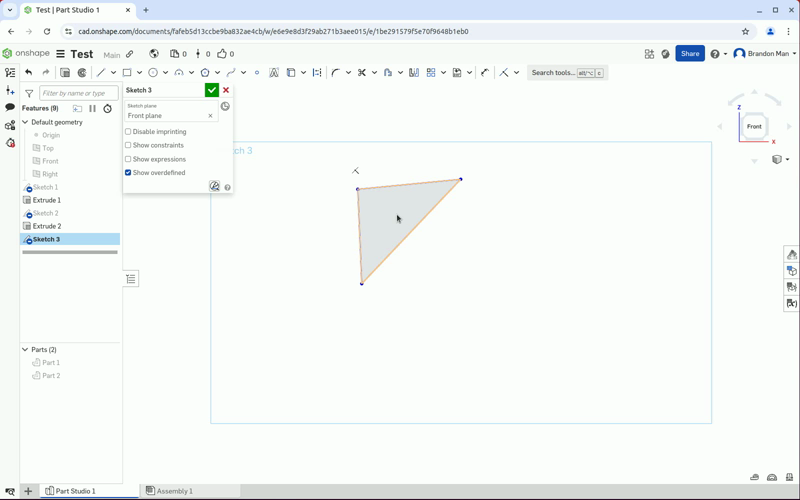
click(397, 214)
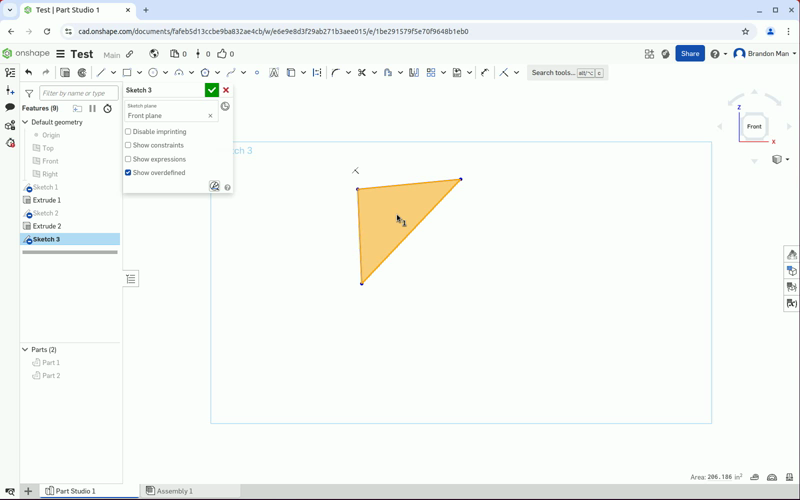
mouse_move(73, 352)
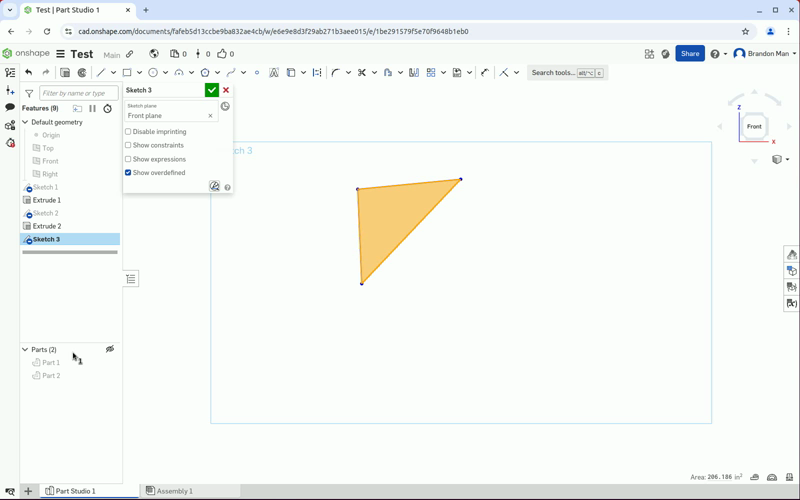
key(shift+y)
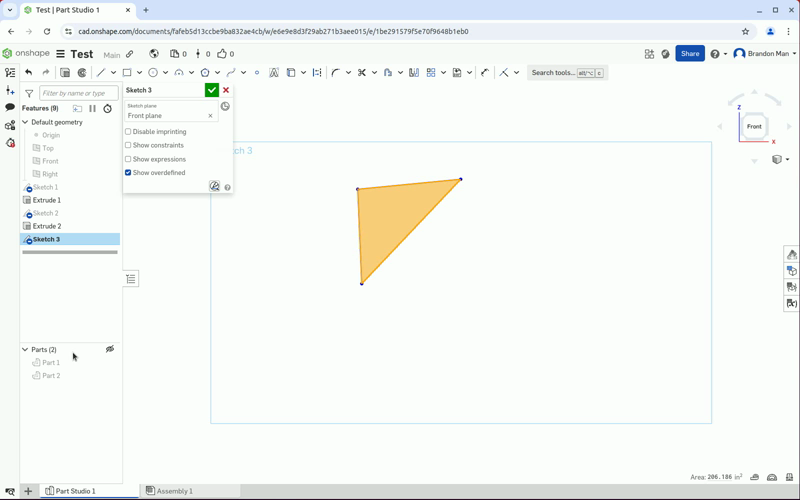
key(shift+e)
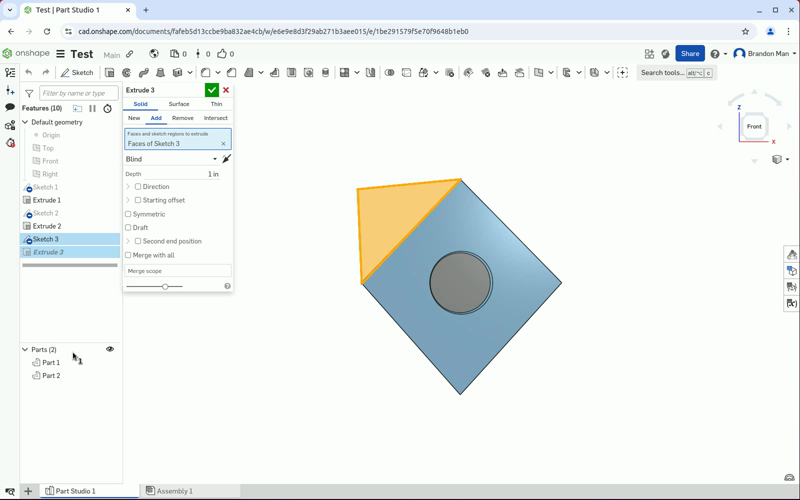
mouse_move(143, 106)
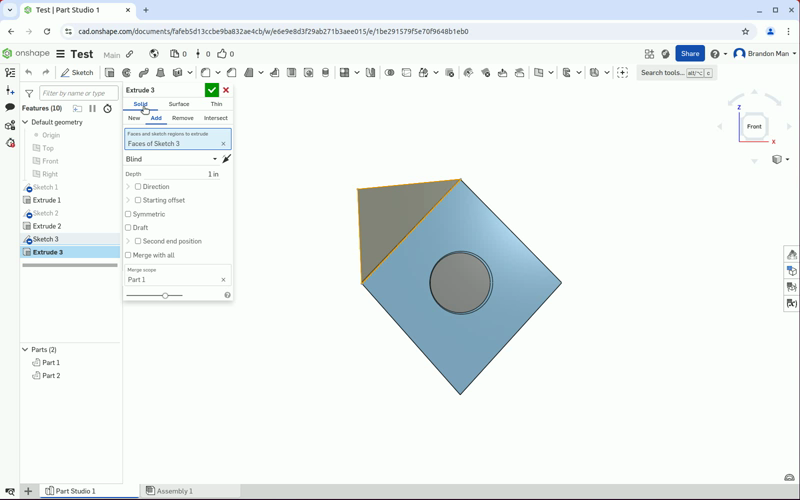
click(143, 106)
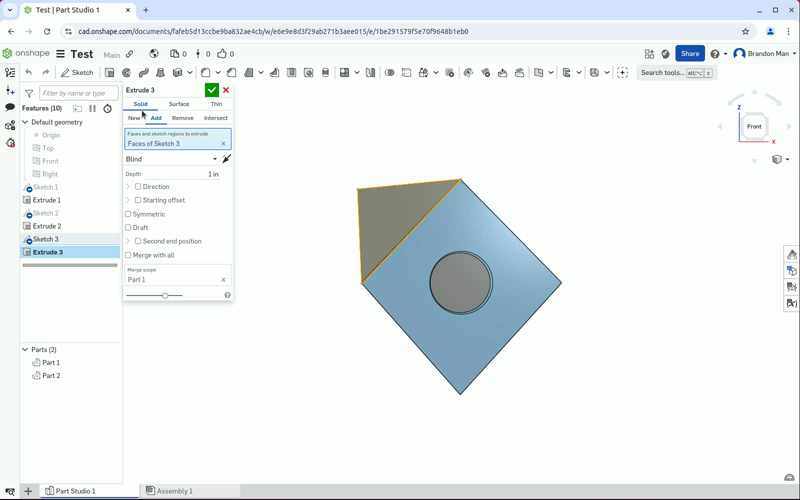
mouse_move(137, 120)
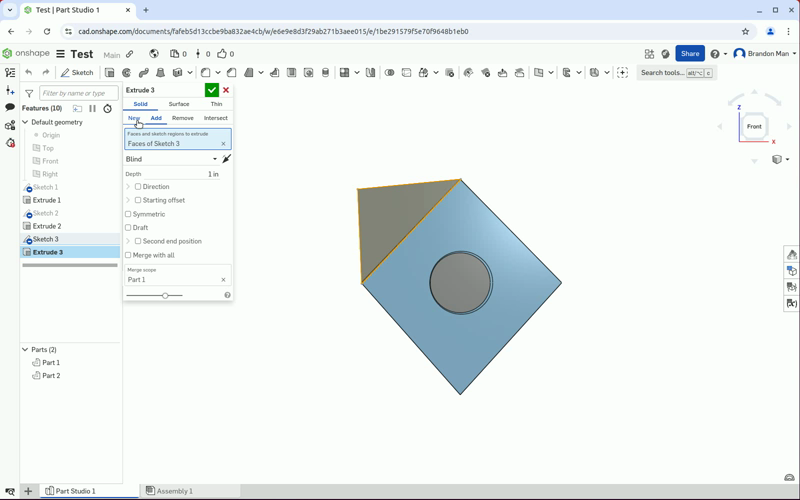
click(137, 120)
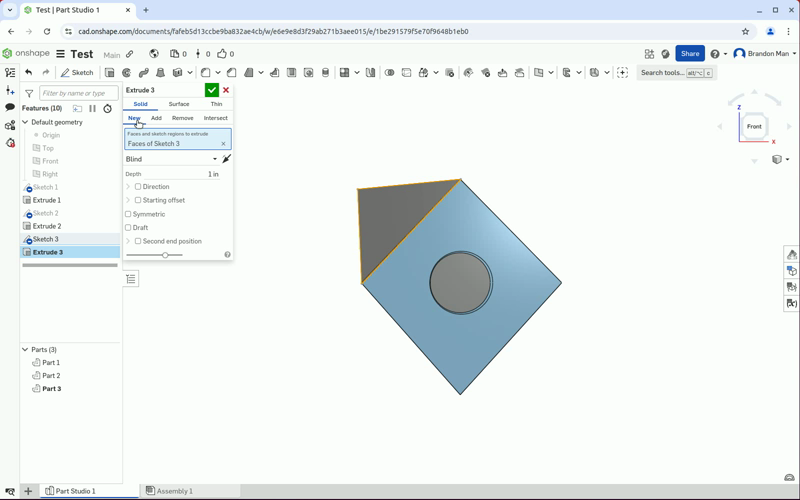
key(tab, 4)
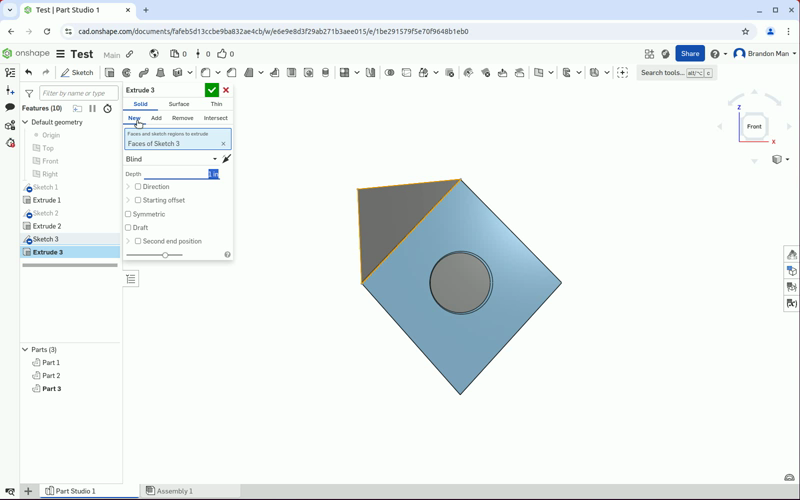
text(13.239)
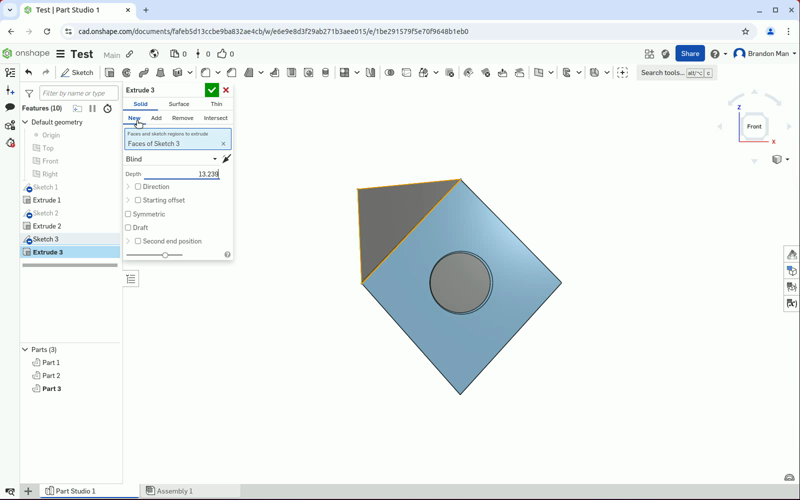
key(enter)
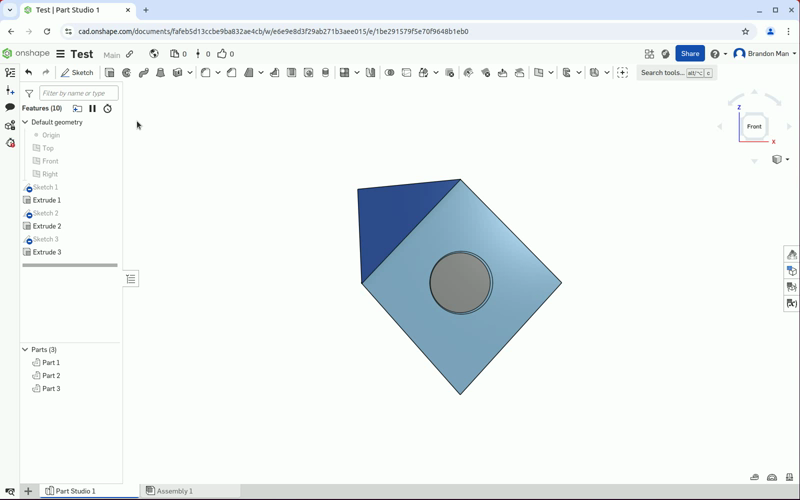
key(shift+h)
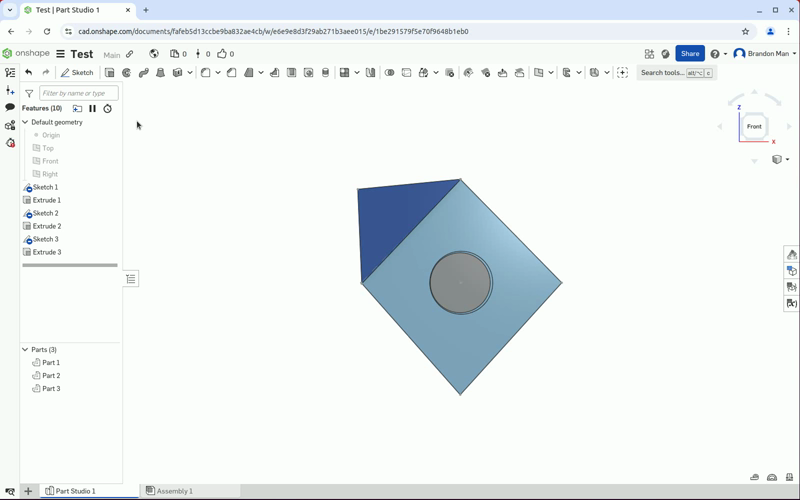
key(shift+h)
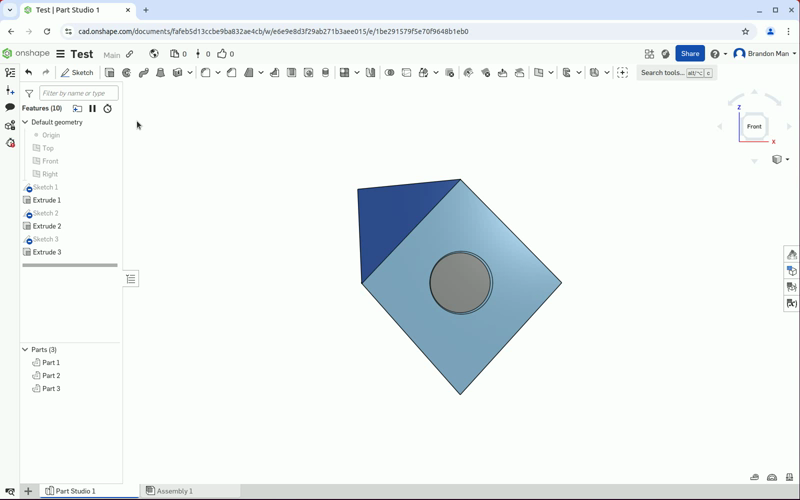
mouse_move(73, 189)
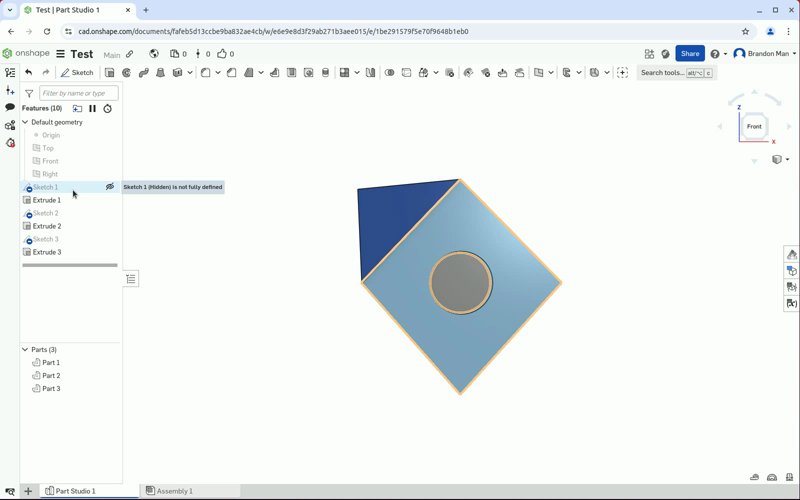
click(73, 189)
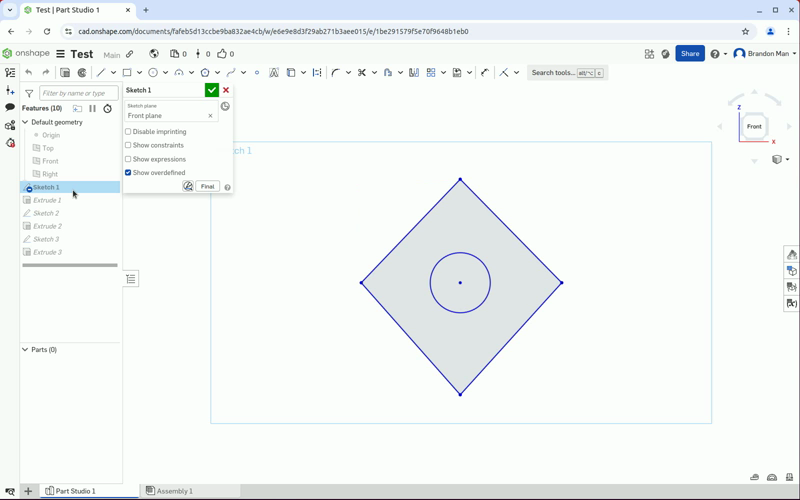
mouse_move(229, 92)
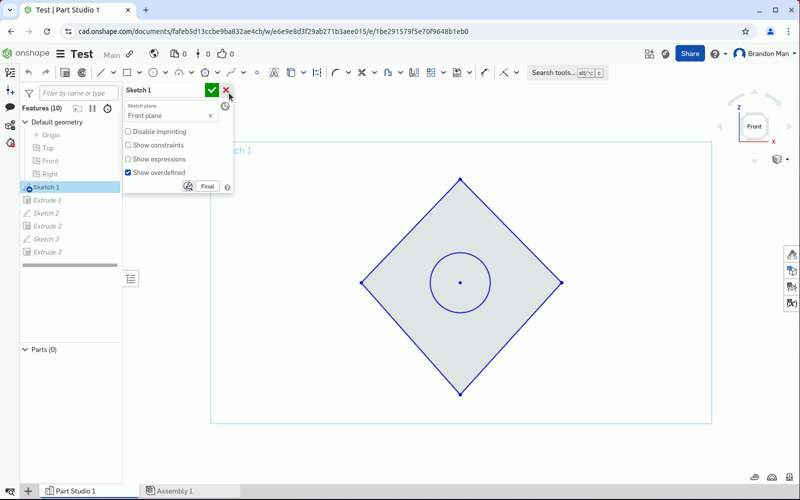
click(229, 92)
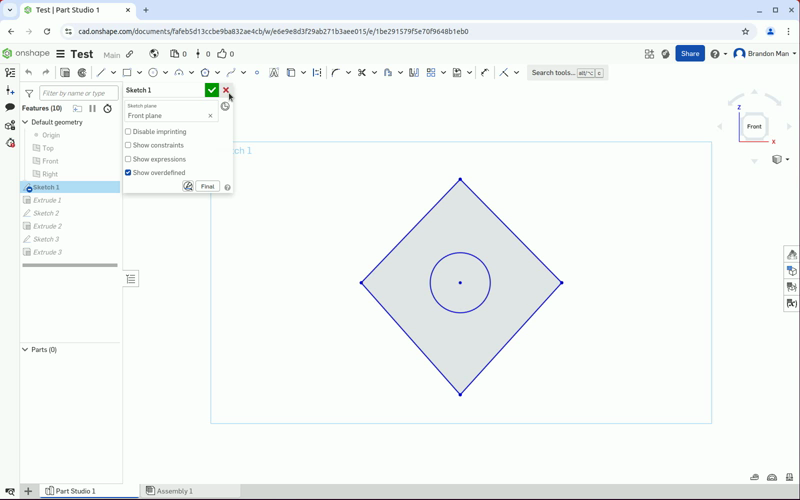
key(shift+s)
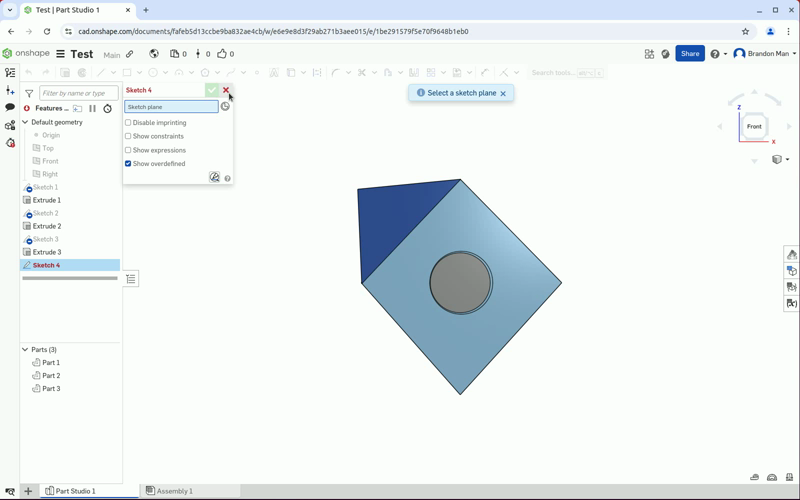
mouse_move(73, 163)
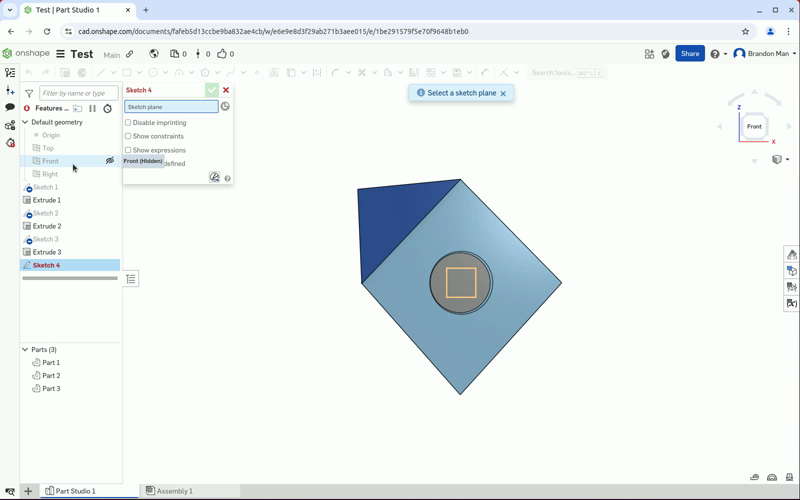
click(73, 163)
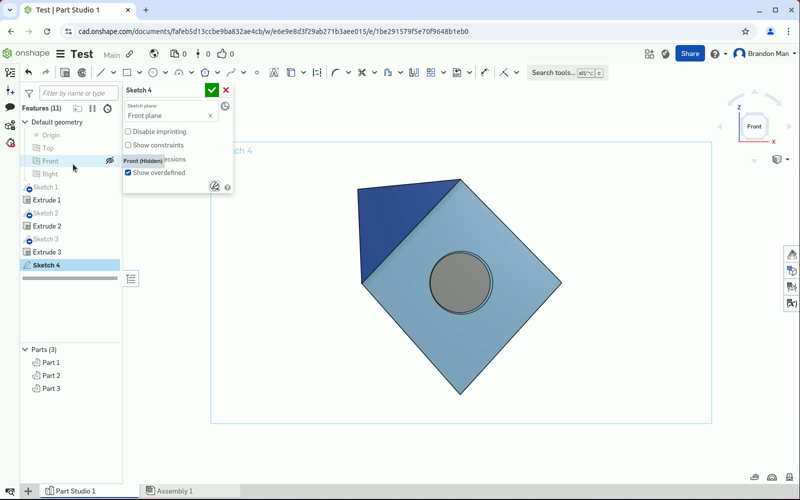
mouse_move(73, 352)
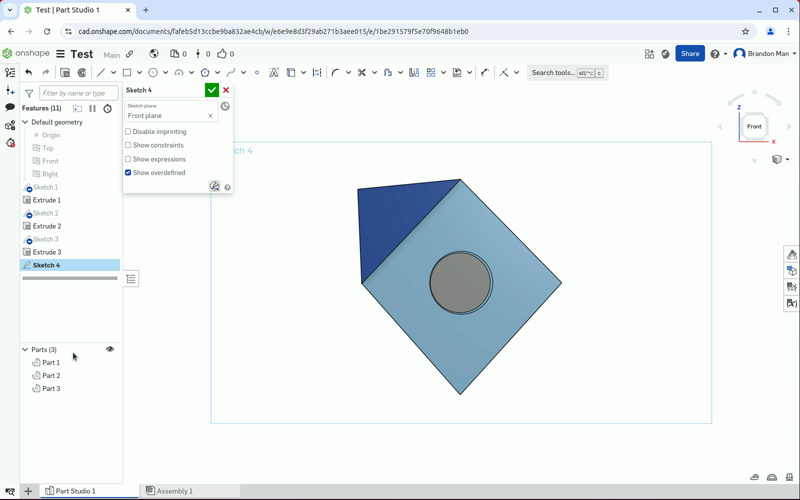
key(y)
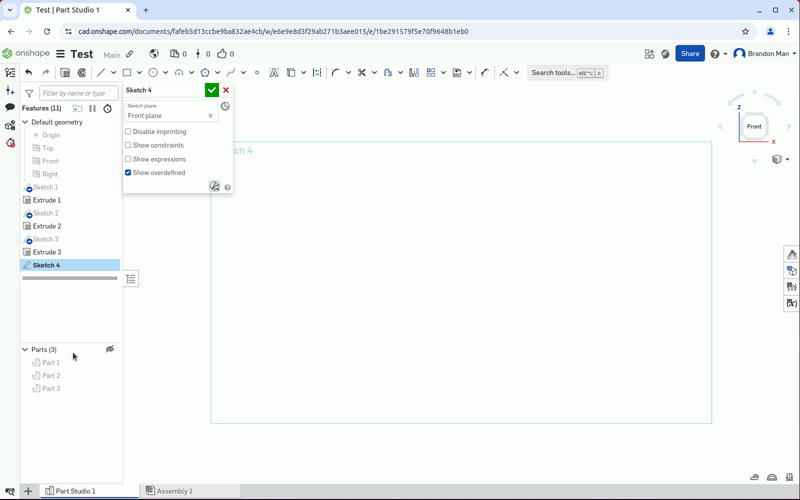
key(c)
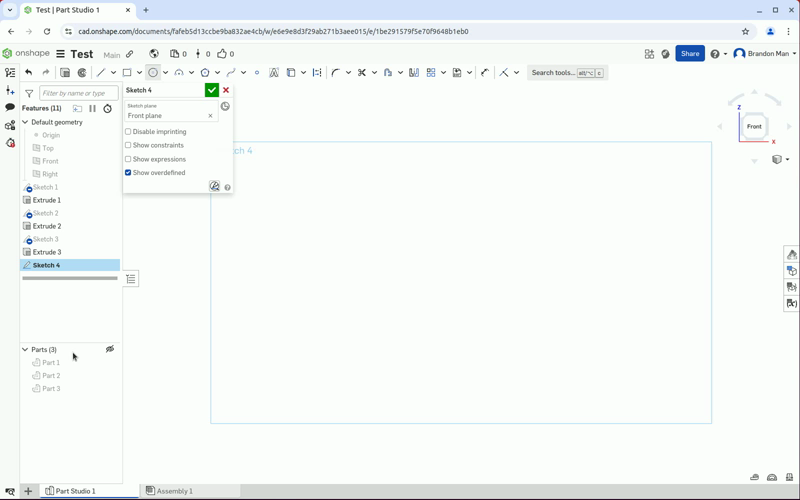
key_down(shift)
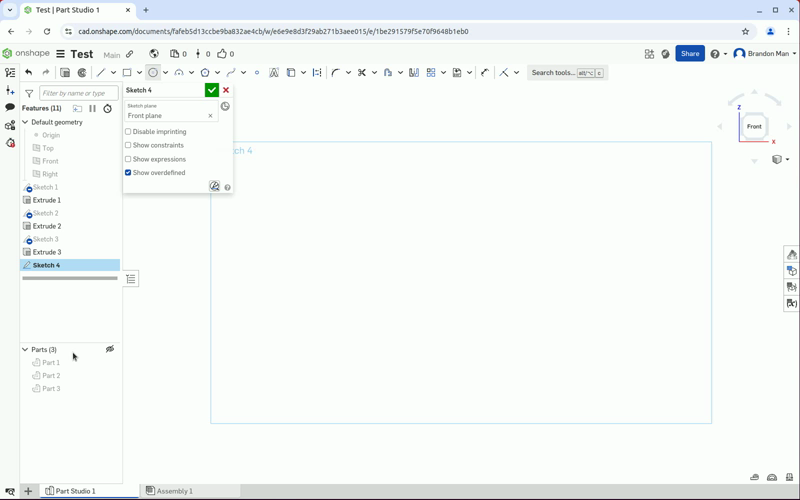
mouse_move(461, 282)
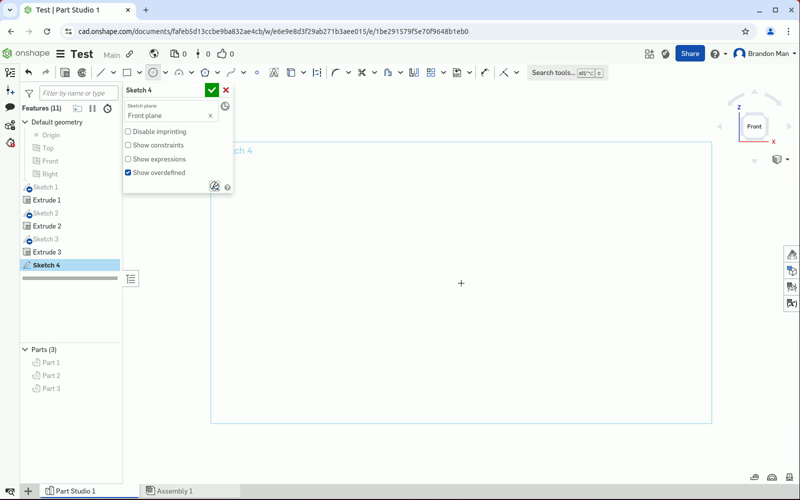
click(461, 282)
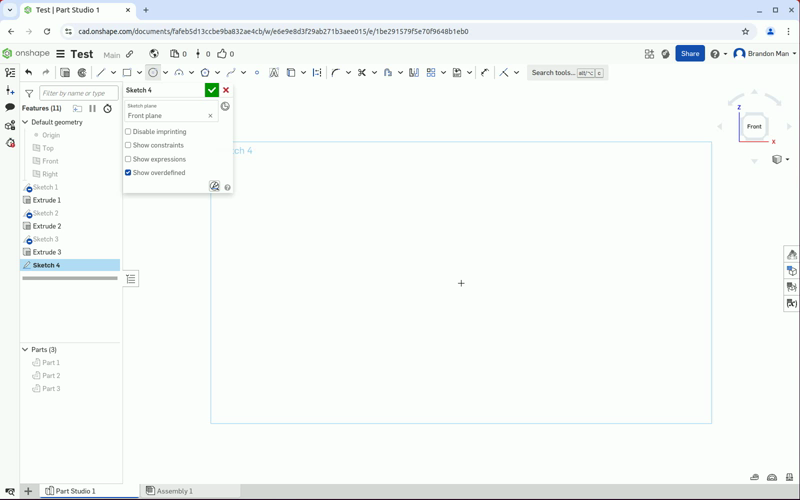
key_up(shift)
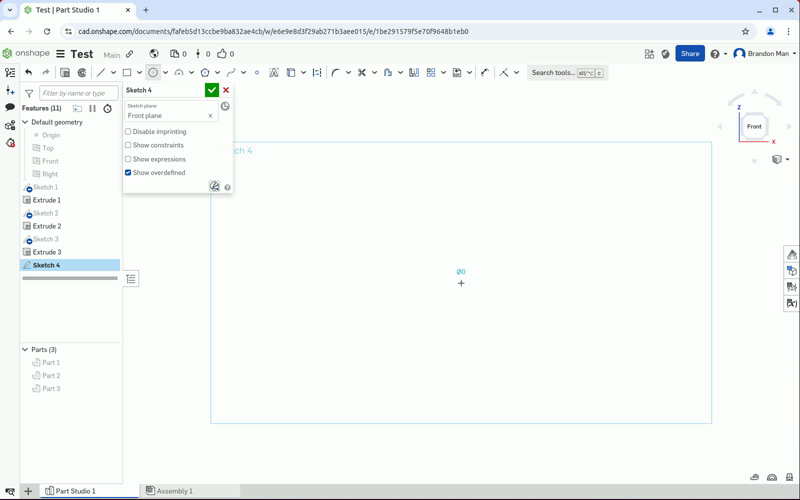
mouse_move(492, 282)
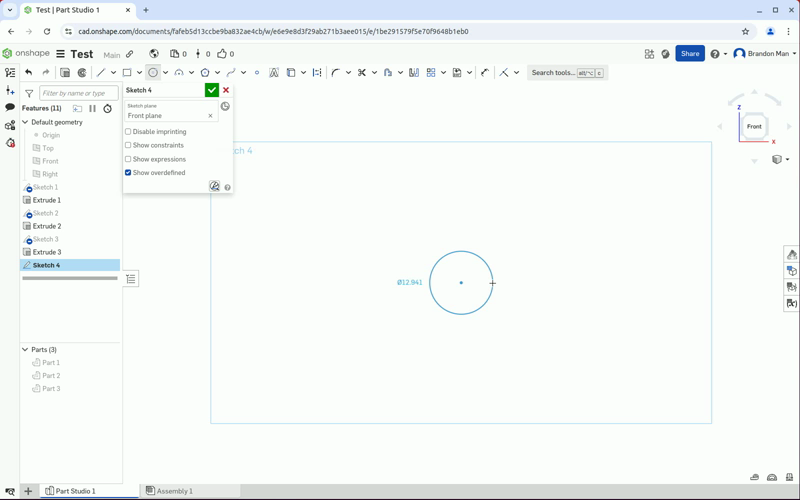
click(492, 282)
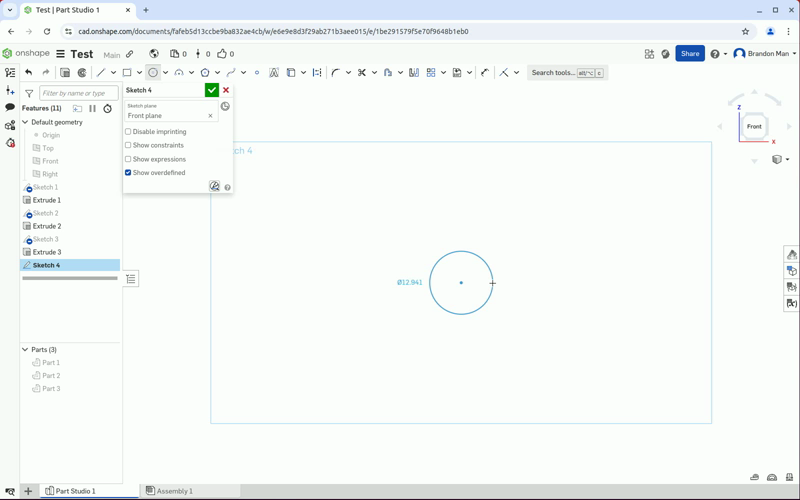
key(esc)
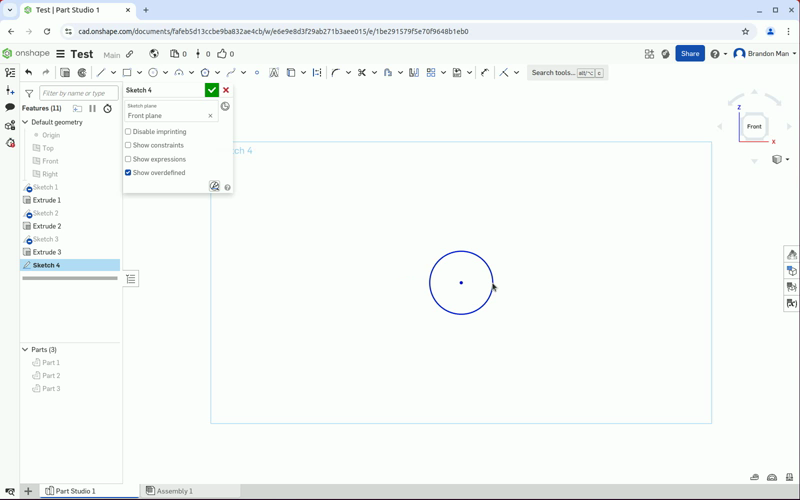
mouse_move(446, 301)
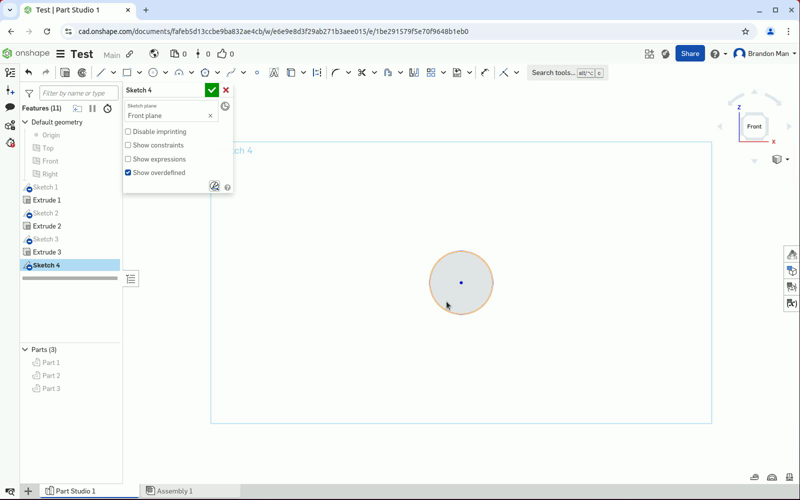
click(446, 301)
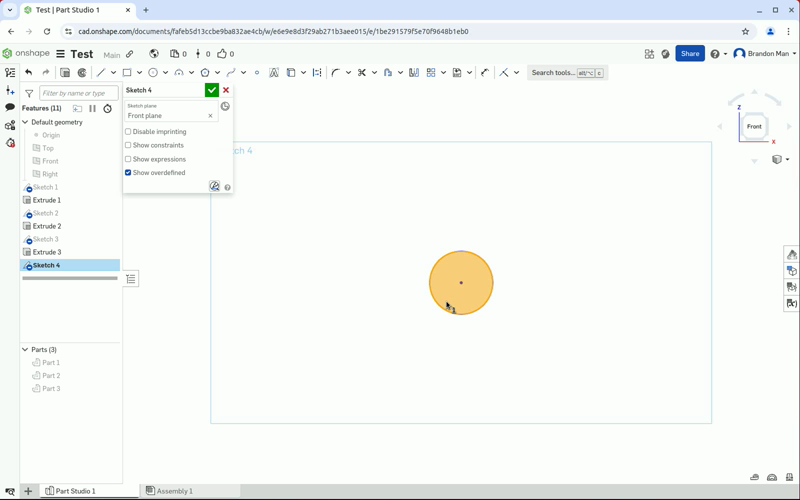
mouse_move(73, 352)
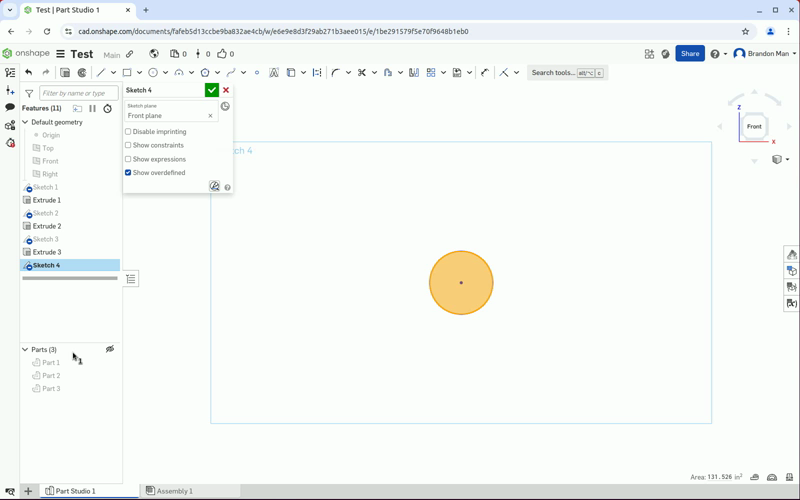
key(shift+y)
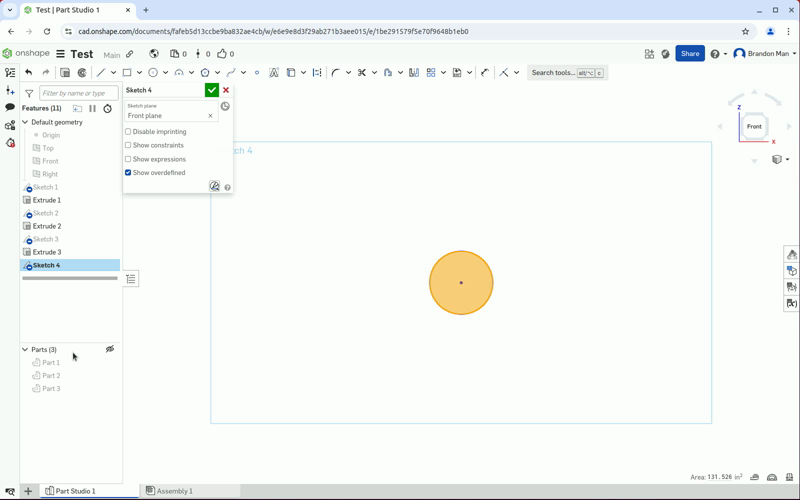
key(shift+e)
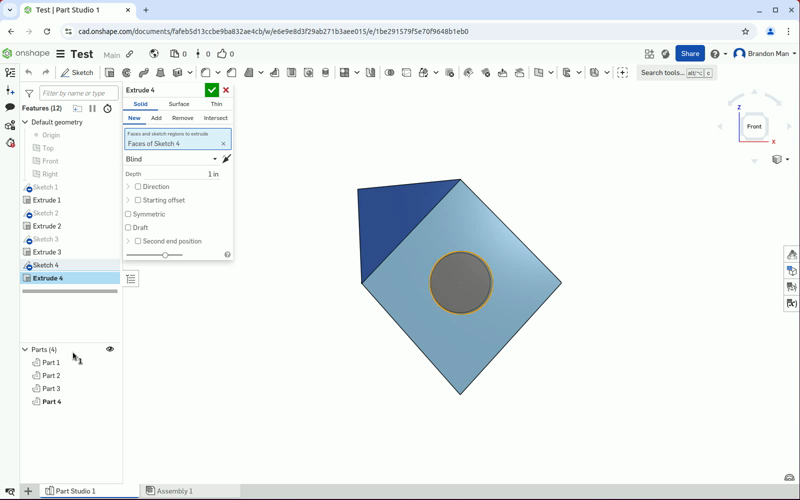
mouse_move(143, 106)
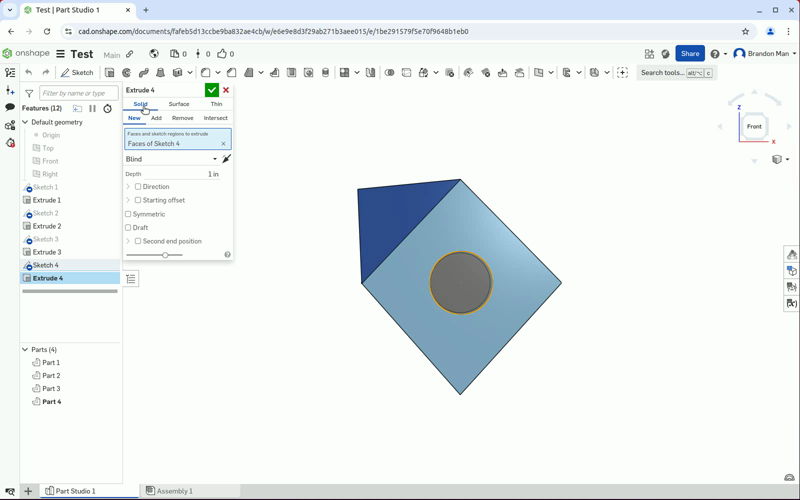
click(143, 106)
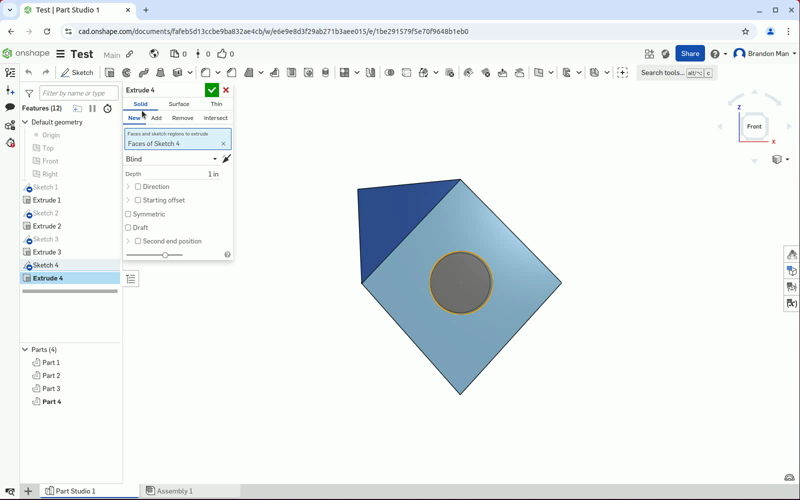
mouse_move(137, 120)
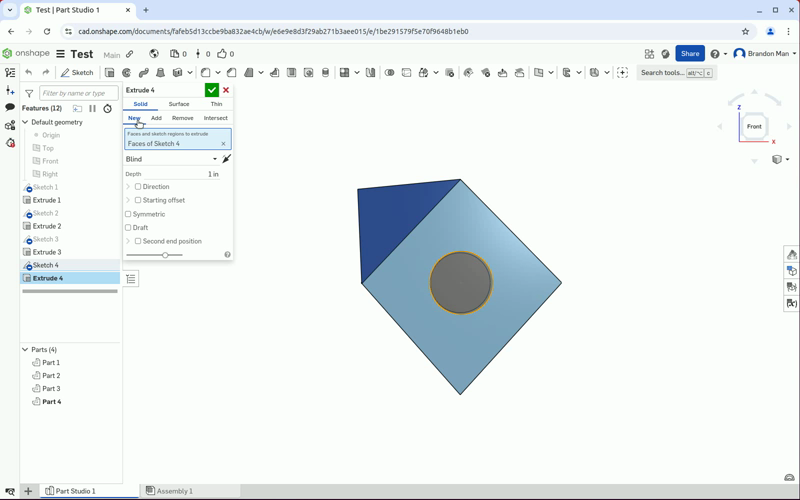
click(137, 120)
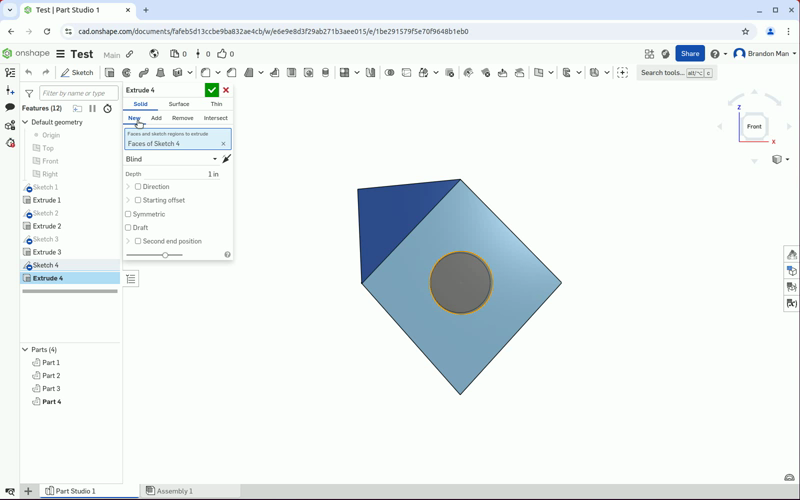
key(tab, 4)
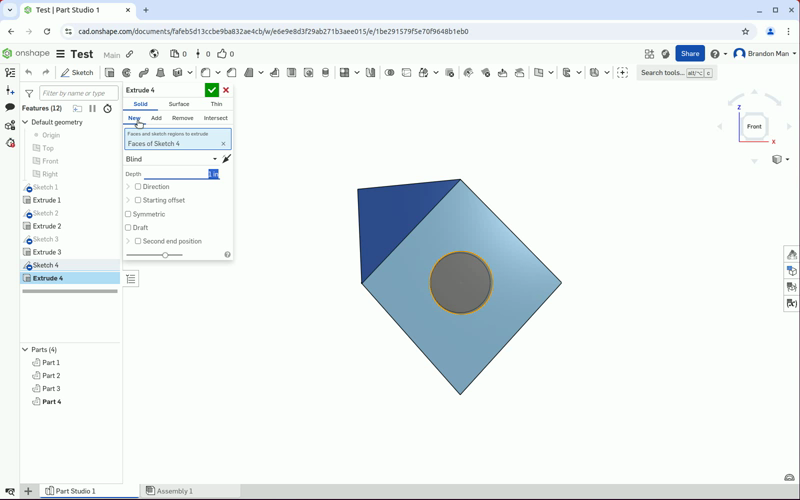
text(35.626)
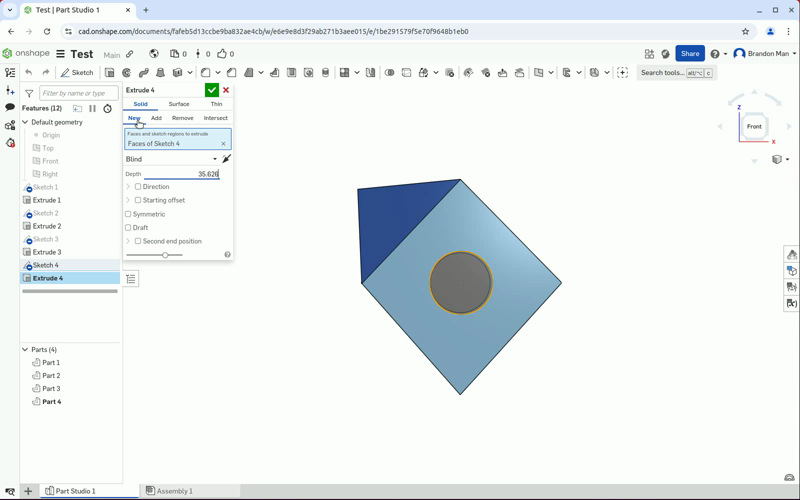
key(tab, 3)
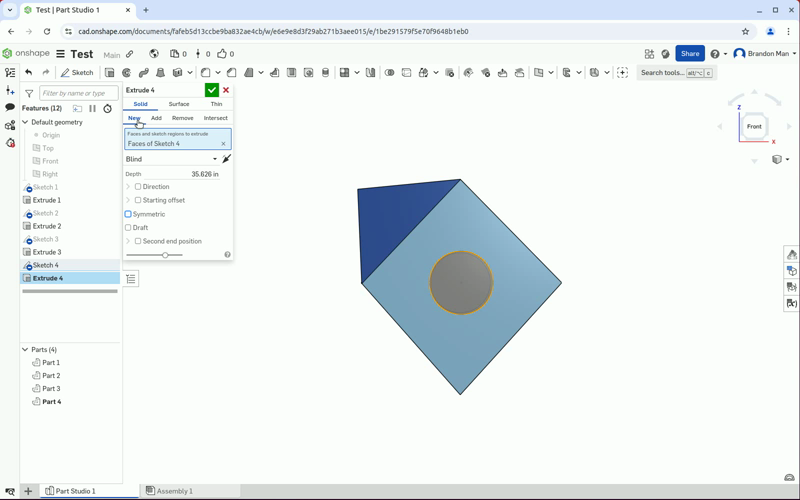
key(space)
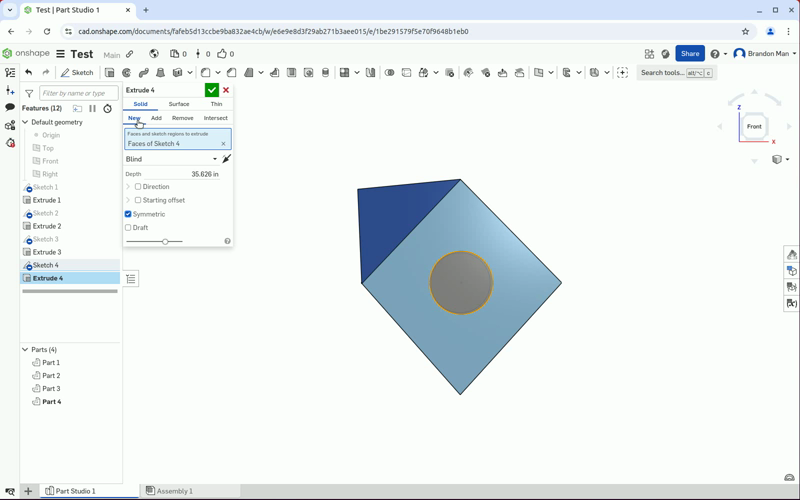
key(enter)
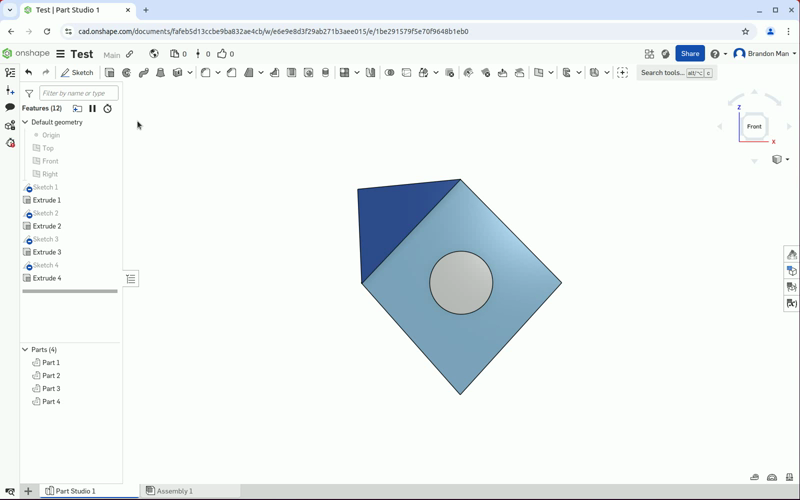
key(shift+h)
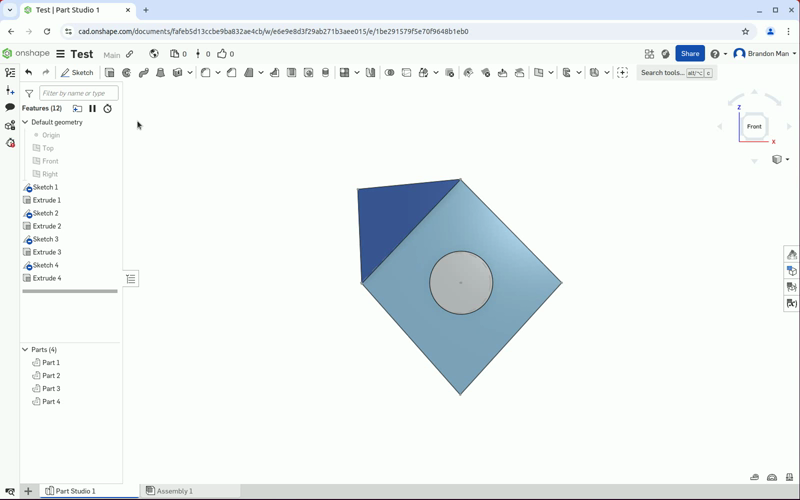
key(shift+h)
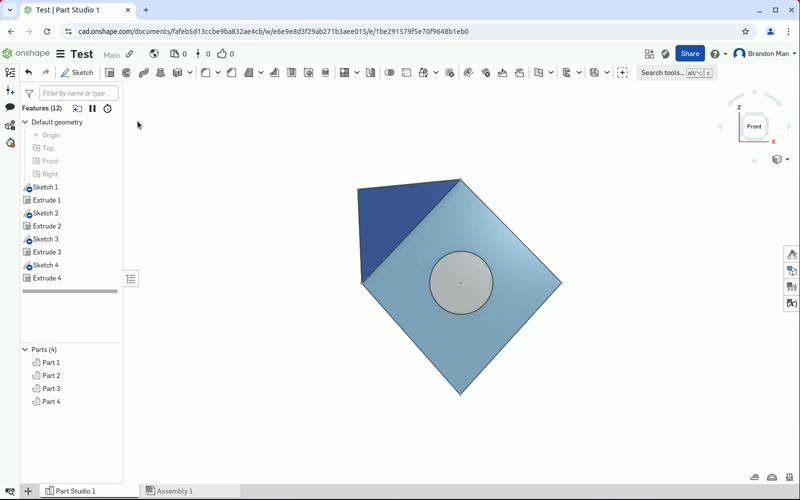
key(shift+7)
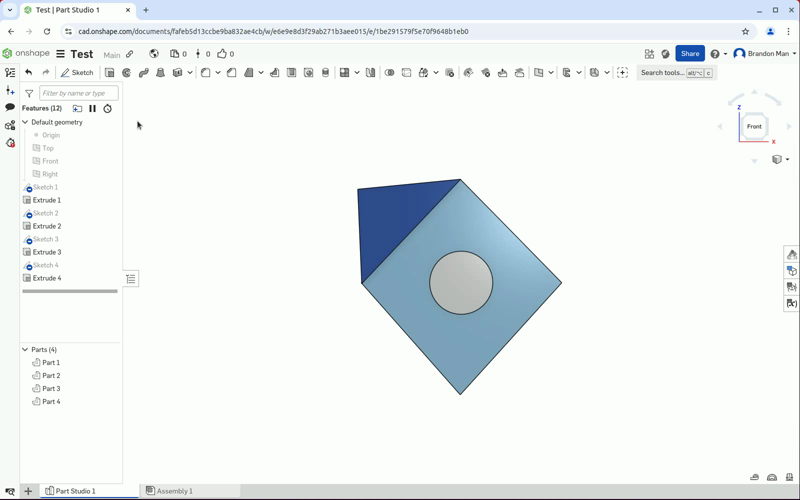
key(left, 2)
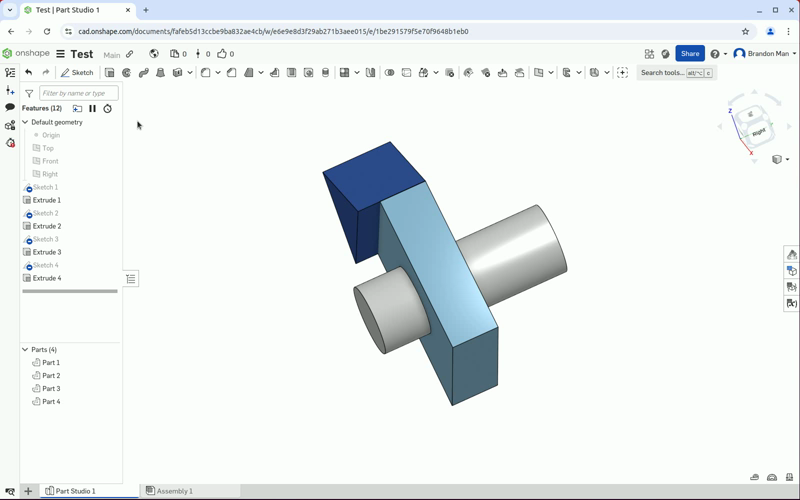
key(down, 2)
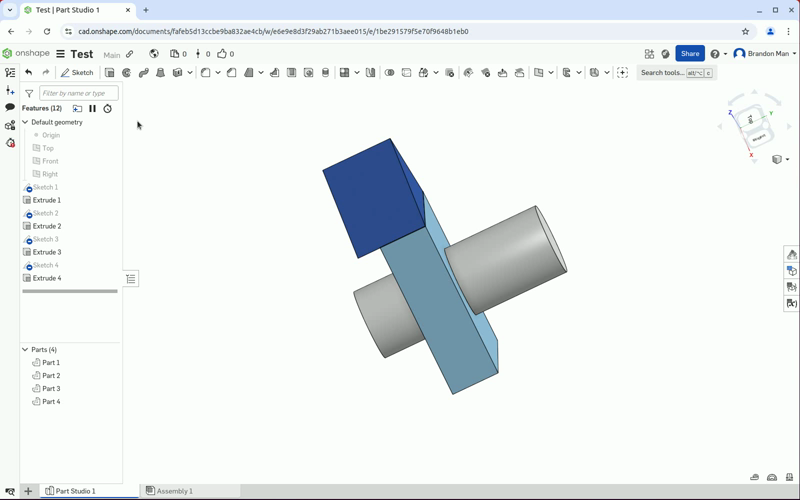
key(up, 2)
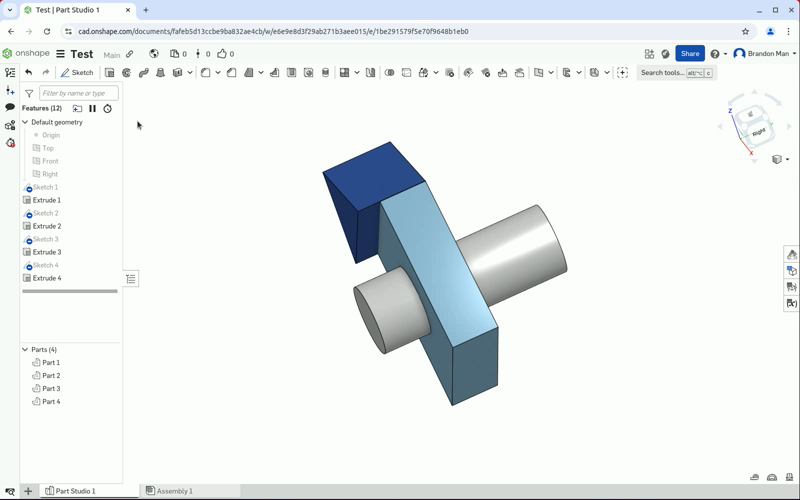
key(right, 2)
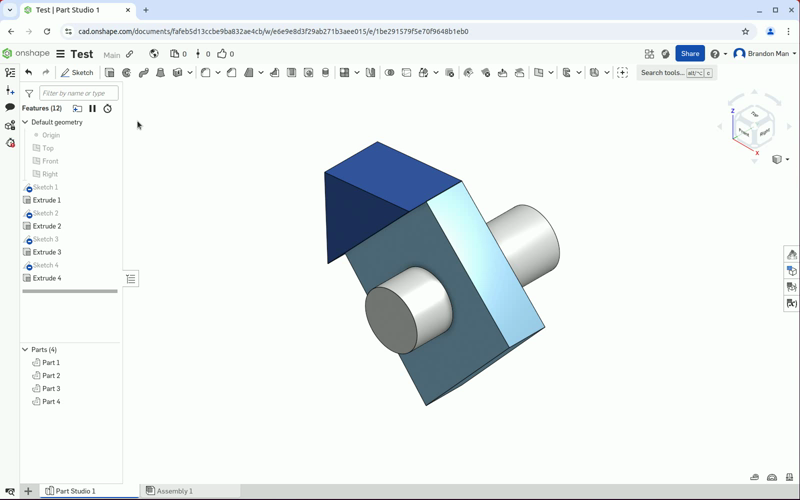
mouse_move(73, 189)
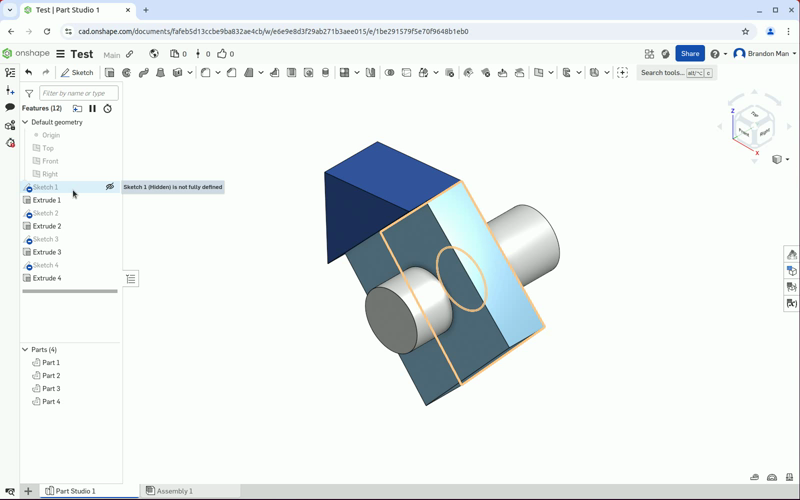
click(73, 189)